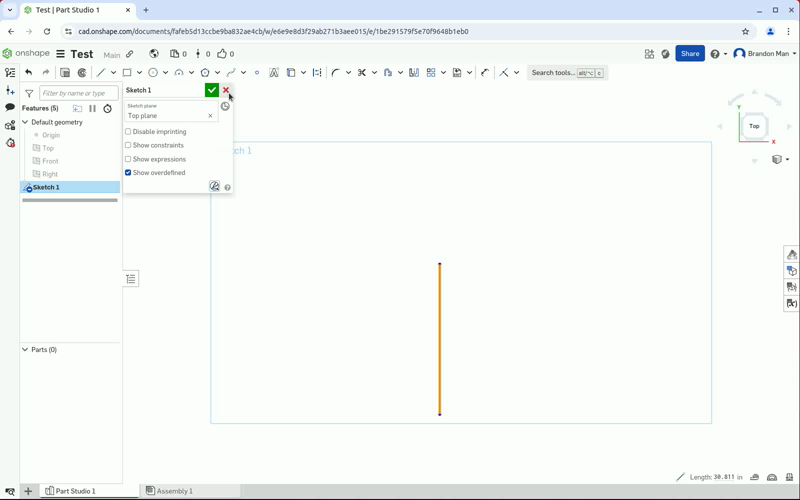
key(shift+h)
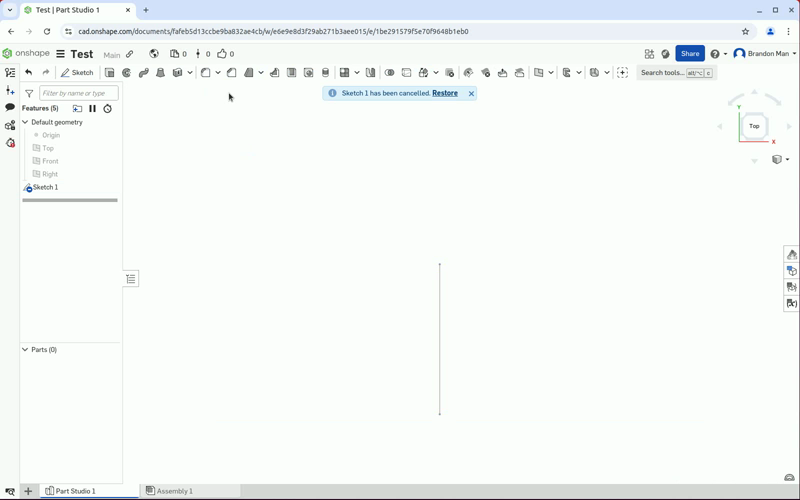
key(shift+s)
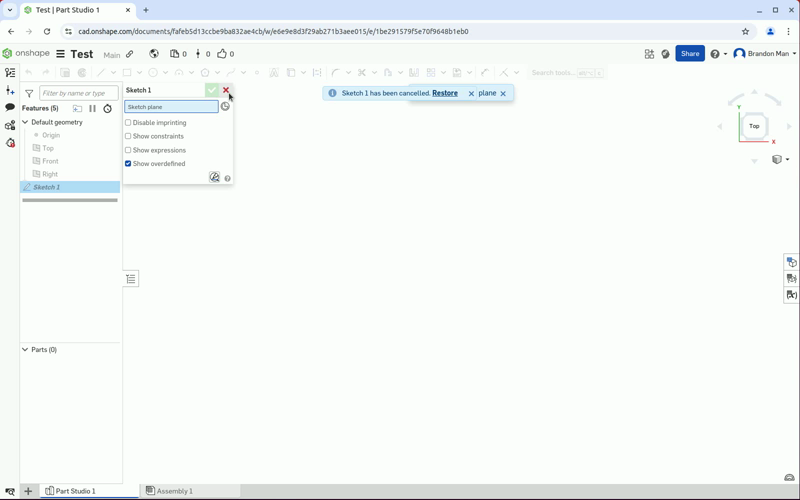
mouse_move(73, 150)
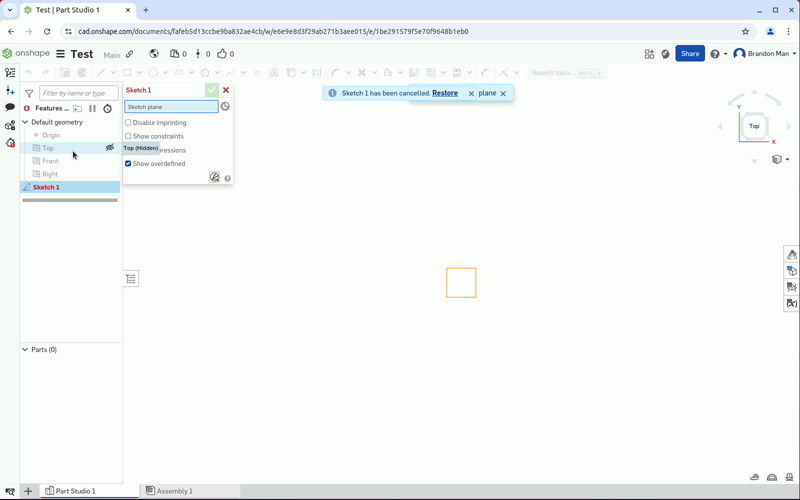
click(73, 150)
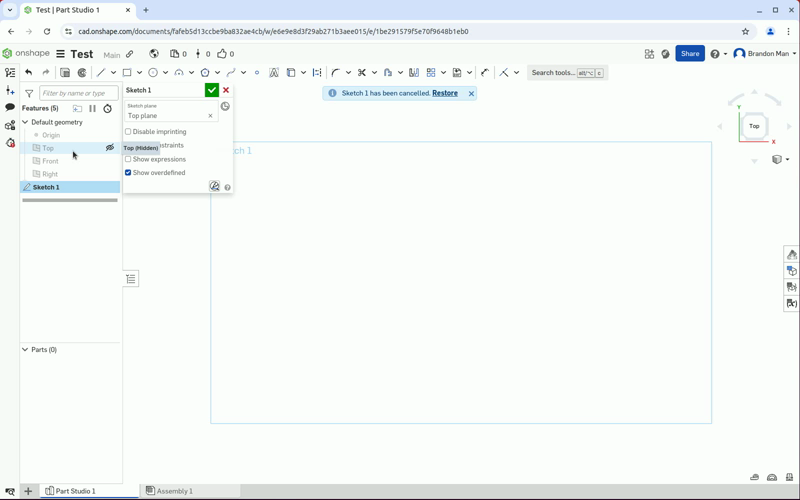
mouse_move(73, 352)
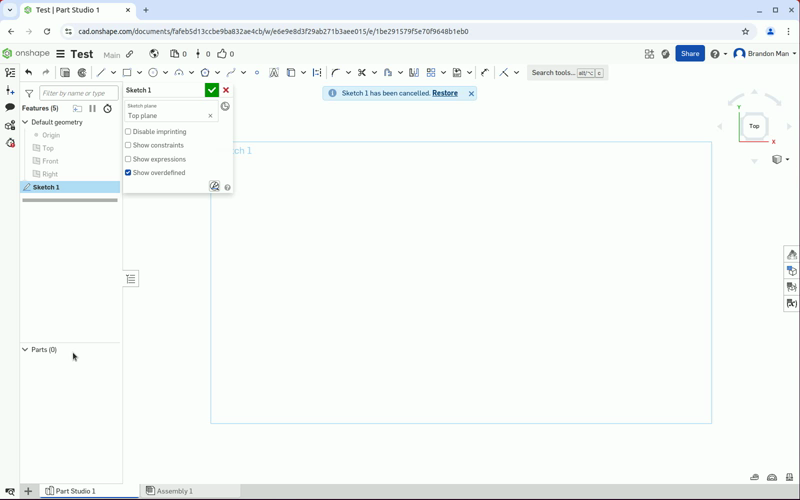
key(y)
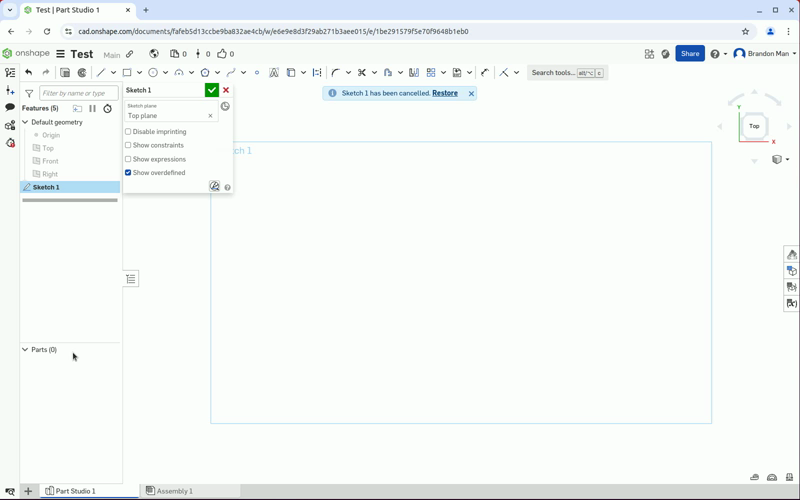
key(l)
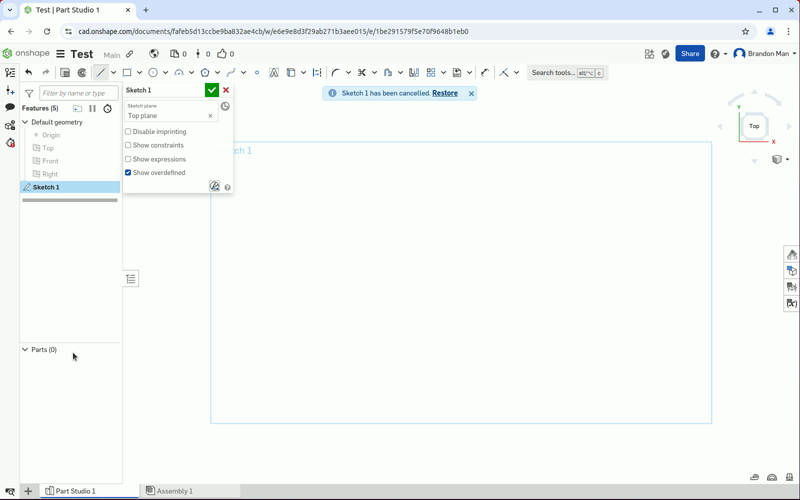
key_down(shift)
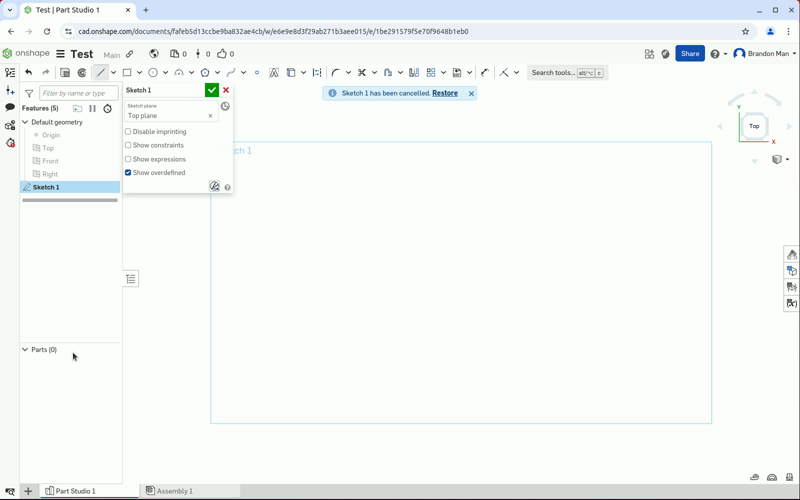
mouse_move(390, 321)
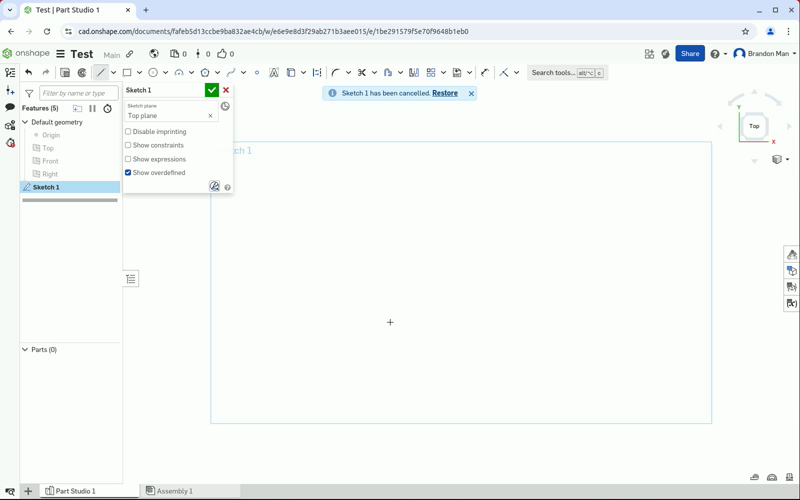
click(390, 321)
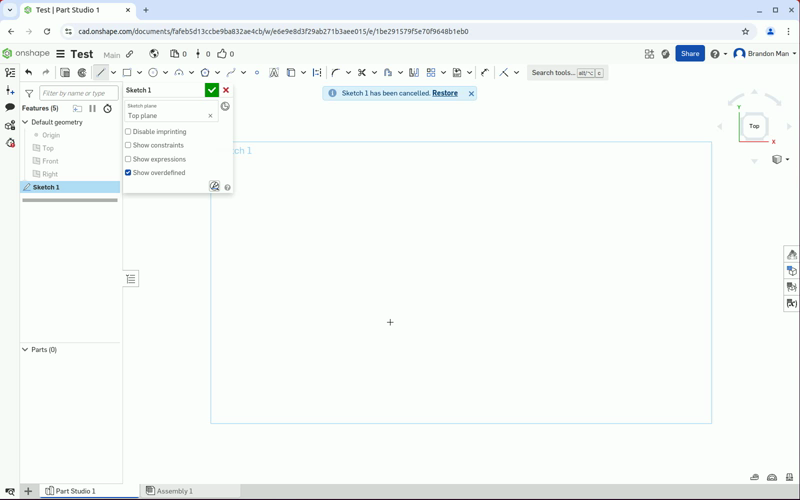
key_up(shift)
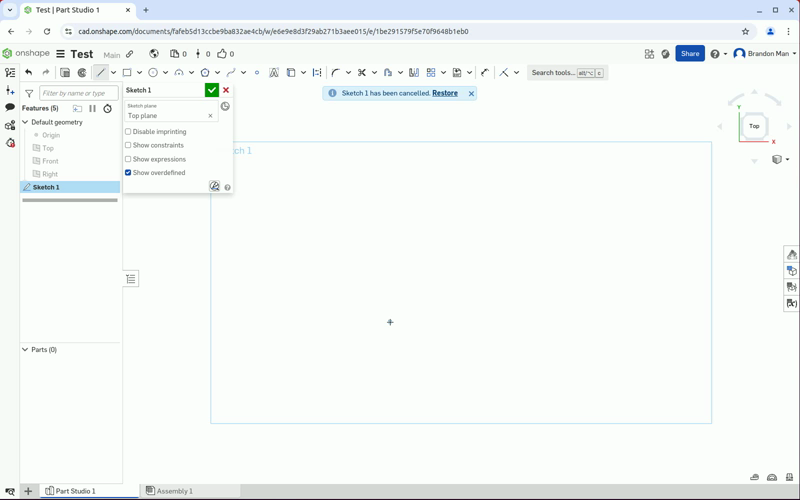
key_down(shift)
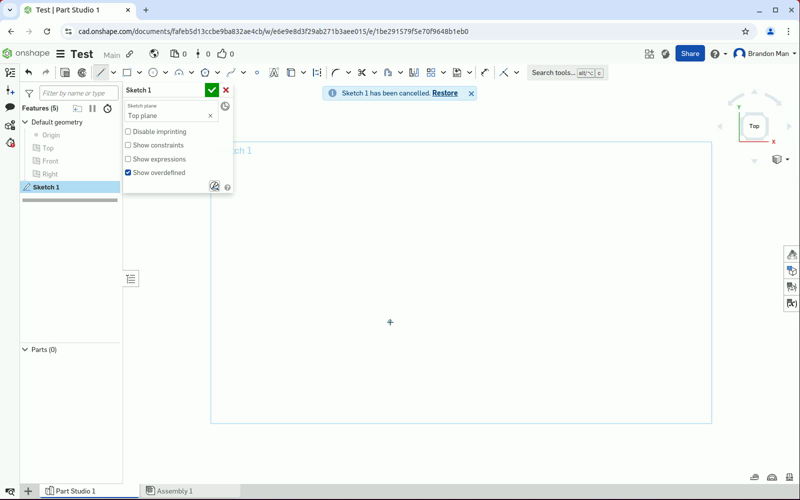
mouse_move(541, 321)
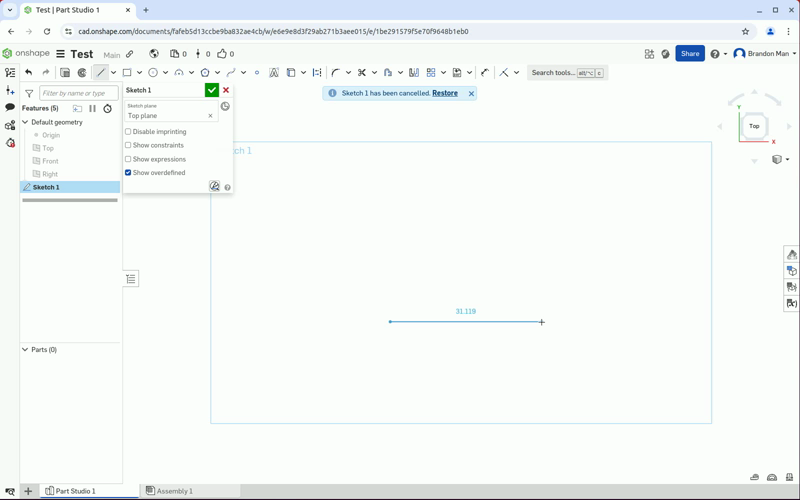
click(541, 321)
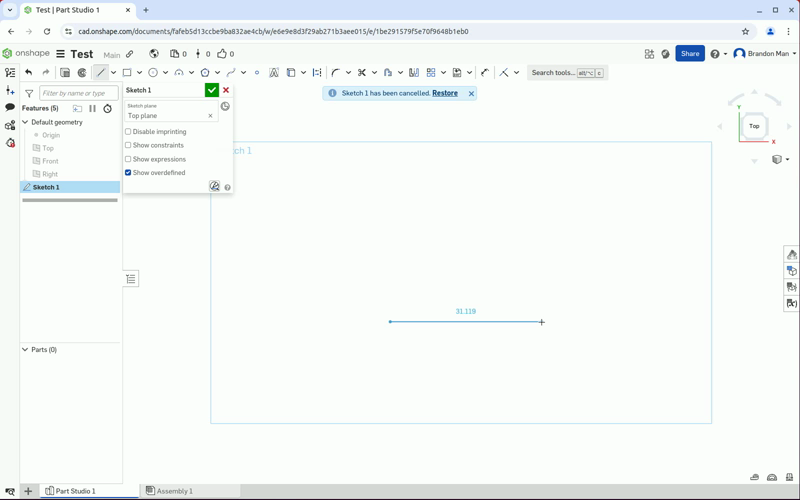
key_up(shift)
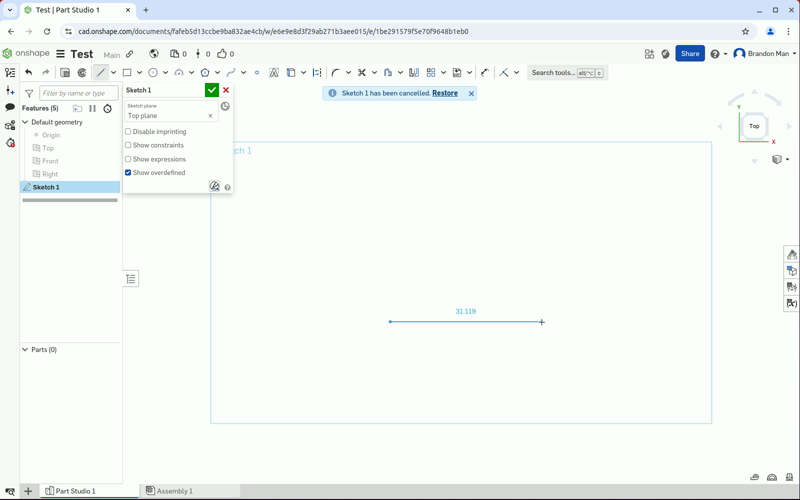
key_down(shift)
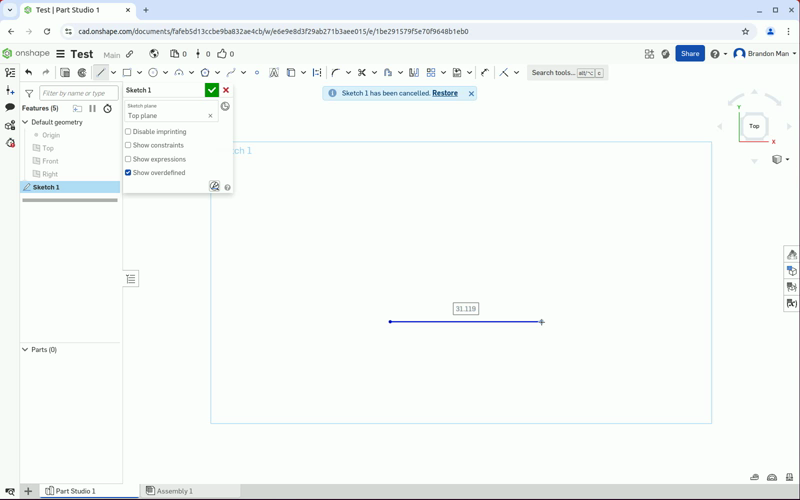
mouse_move(541, 248)
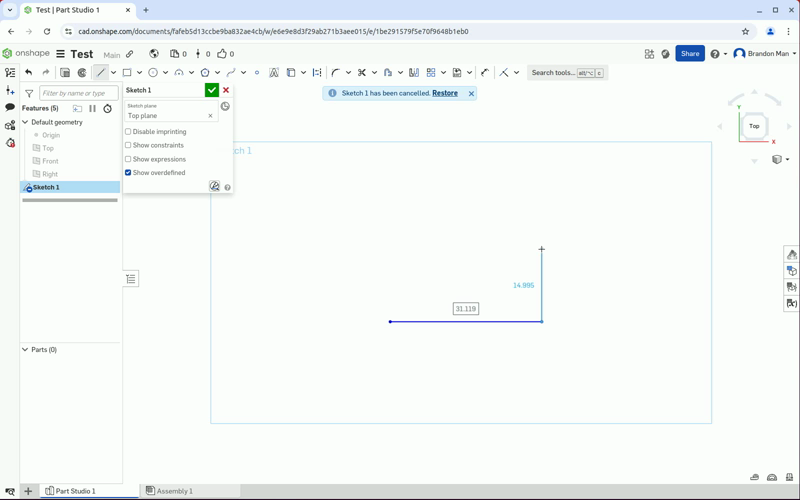
click(541, 248)
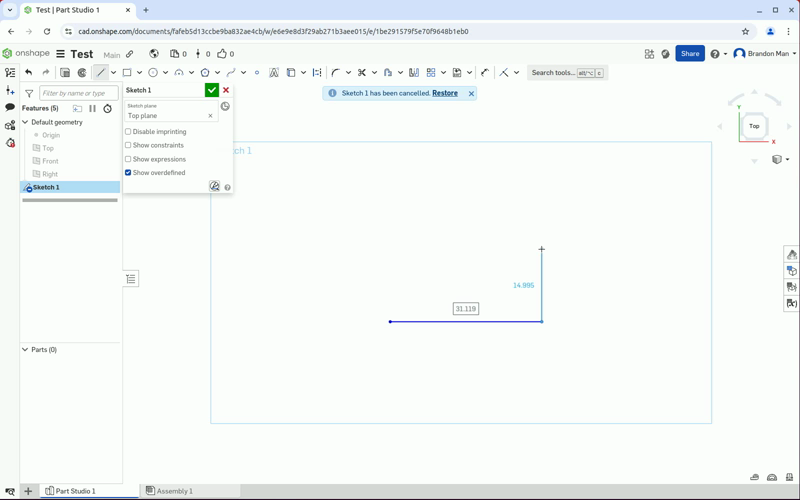
key_up(shift)
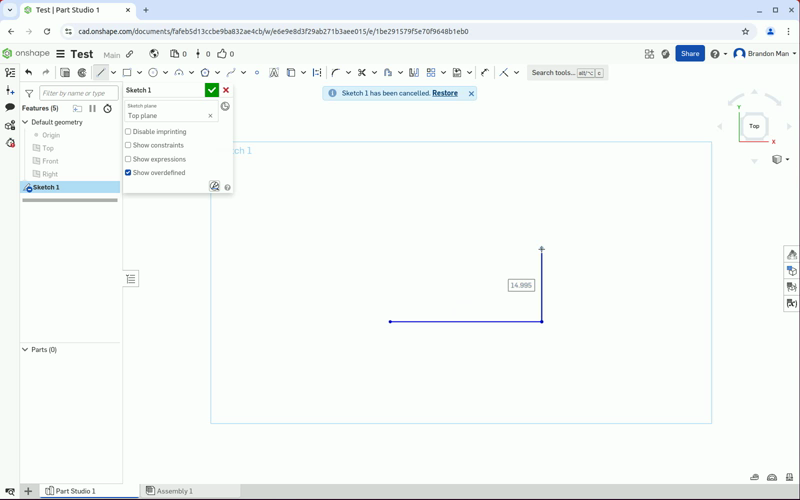
key_down(shift)
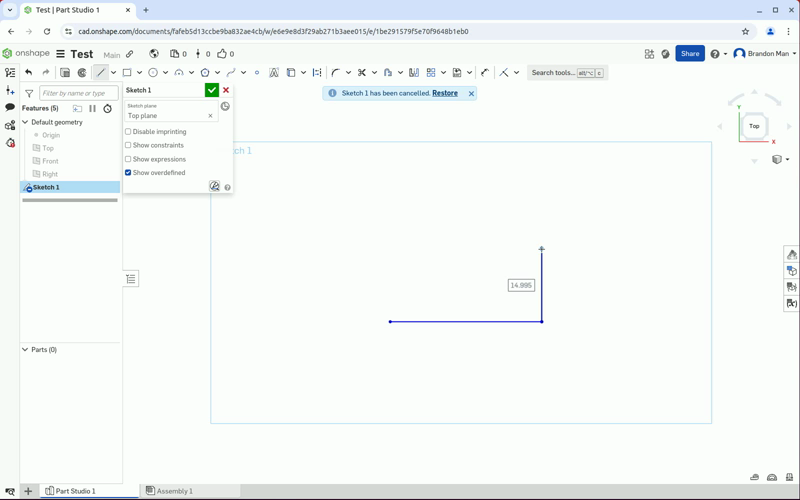
mouse_move(571, 248)
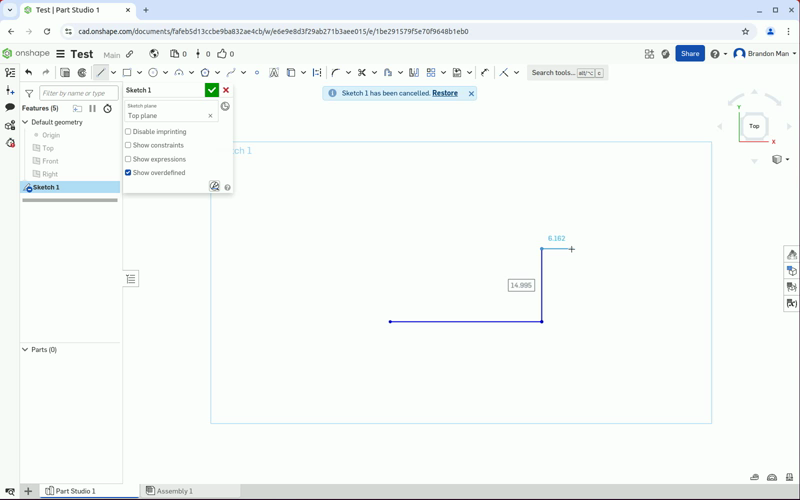
mouse_move(572, 248)
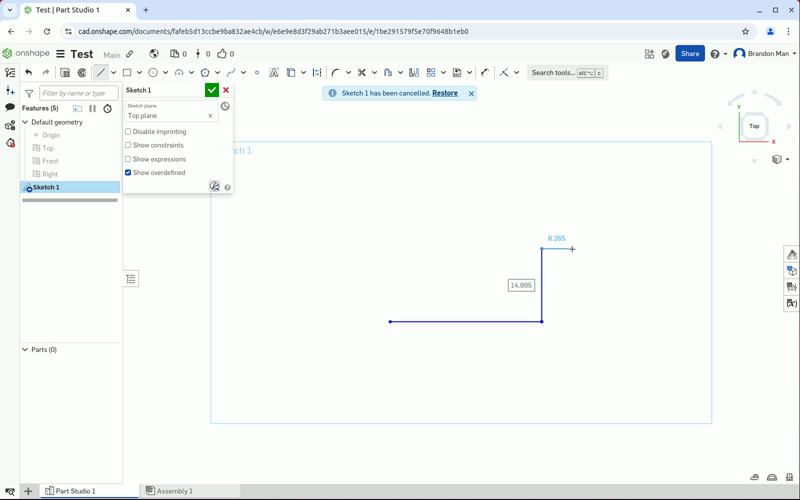
click(572, 248)
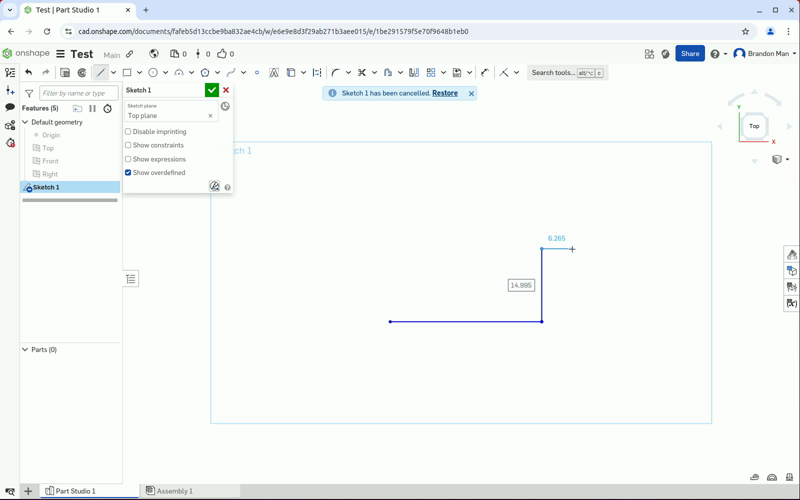
key_up(shift)
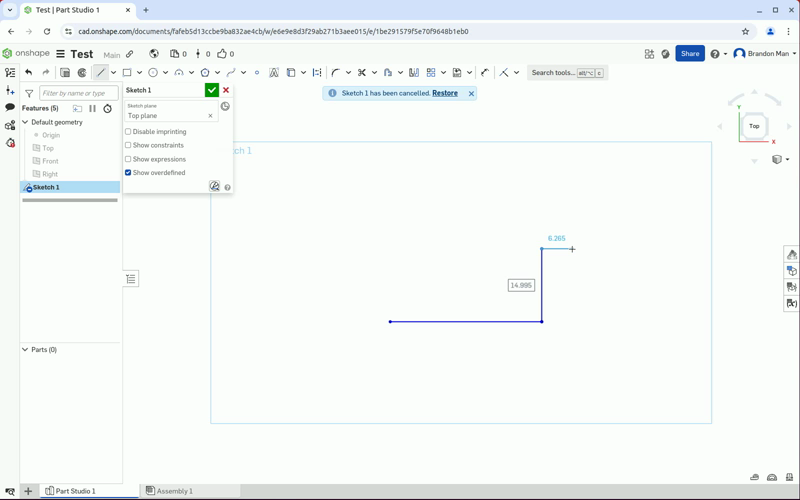
key_down(shift)
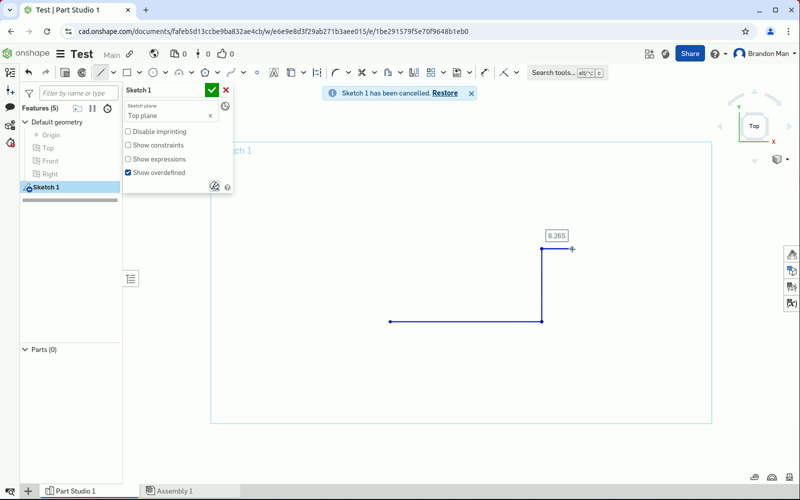
mouse_move(589, 248)
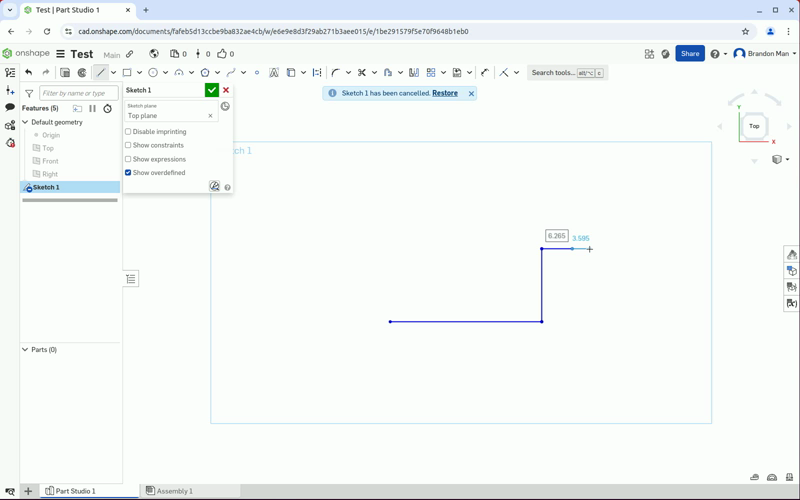
mouse_move(572, 212)
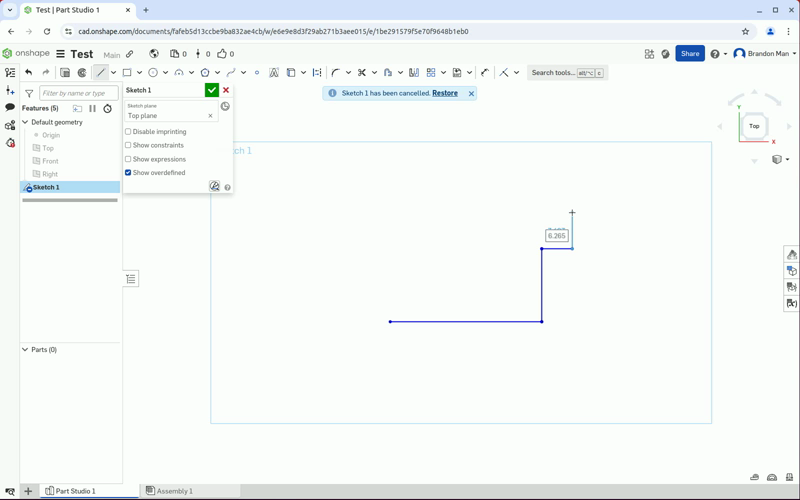
click(572, 212)
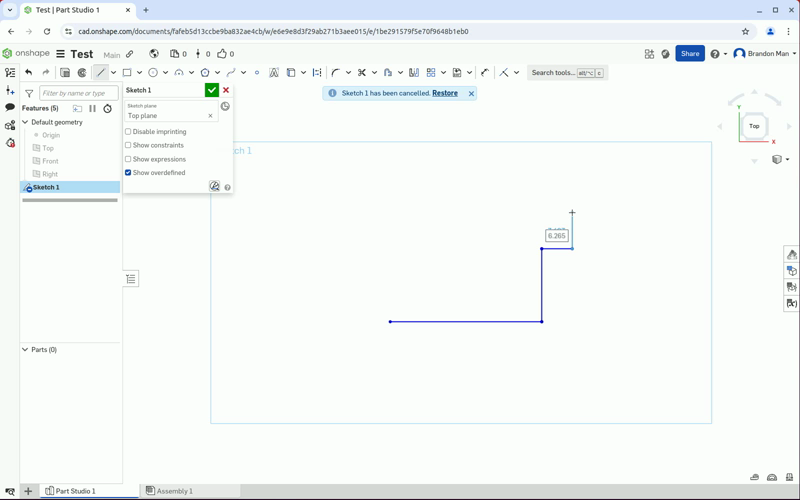
key_up(shift)
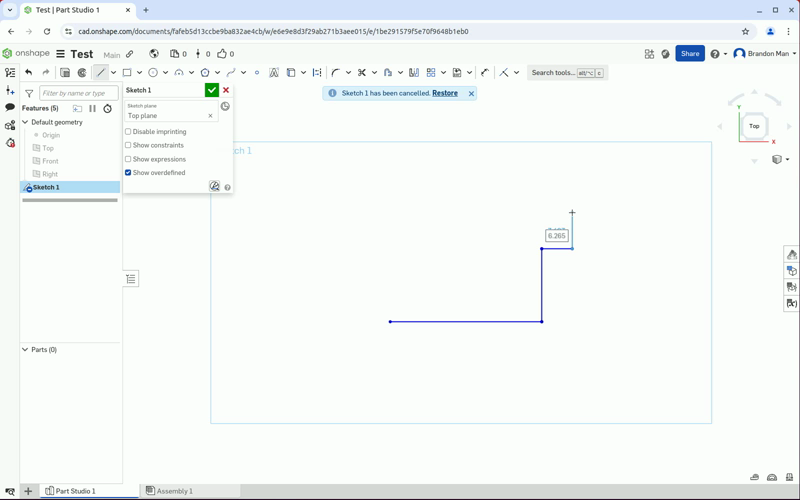
key_down(shift)
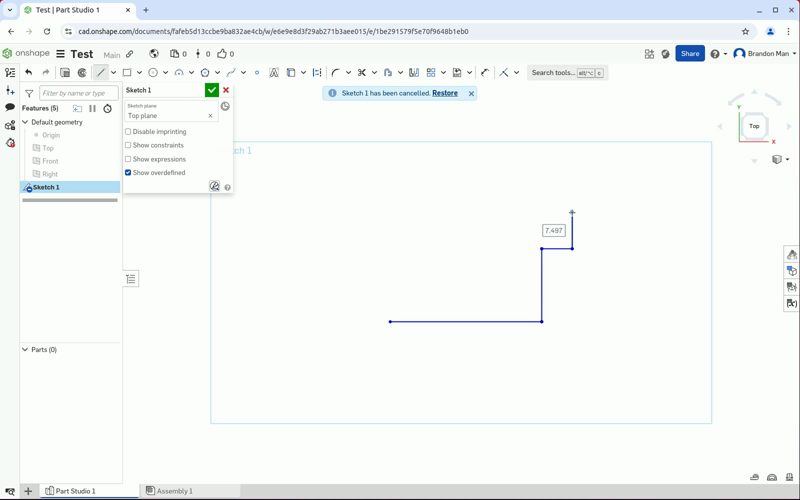
mouse_move(459, 212)
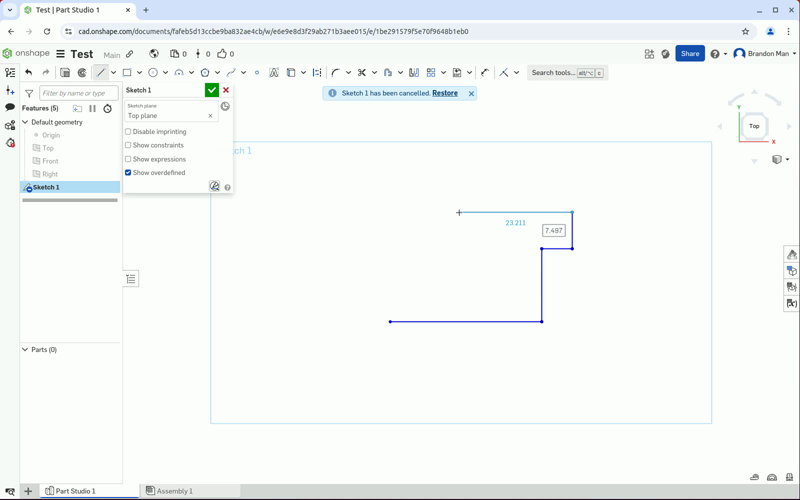
click(459, 212)
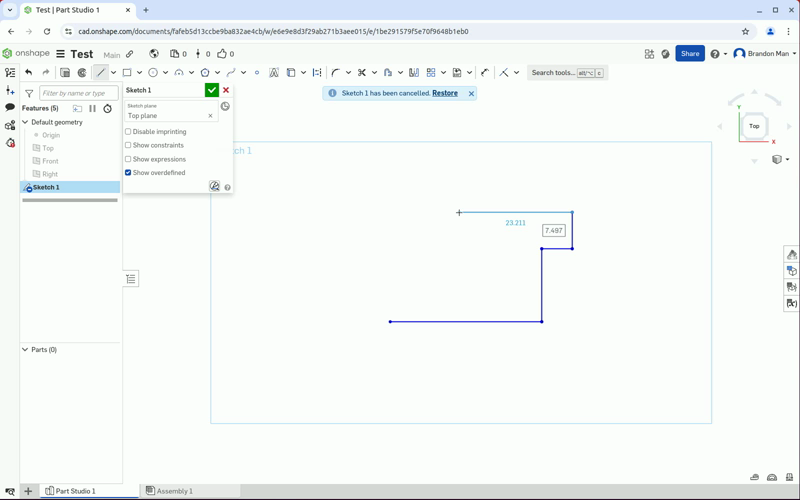
key_up(shift)
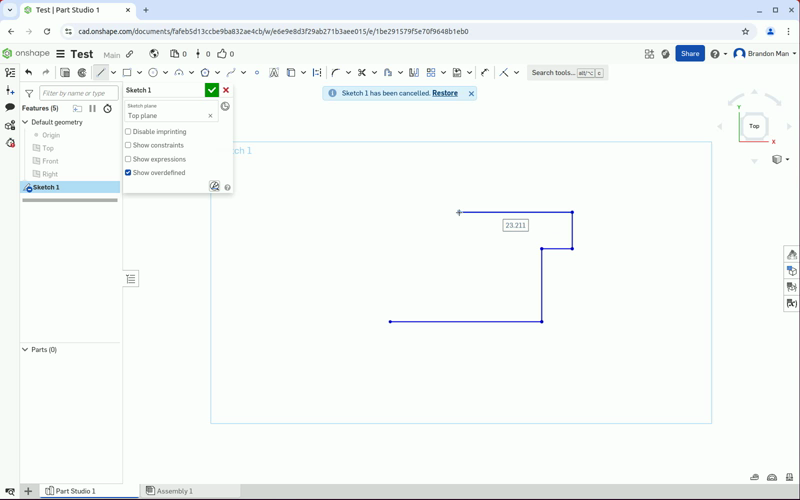
key_down(shift)
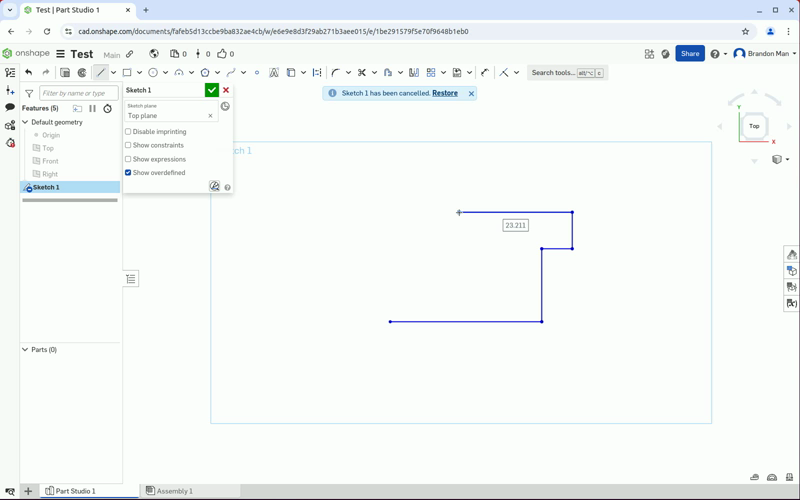
mouse_move(390, 212)
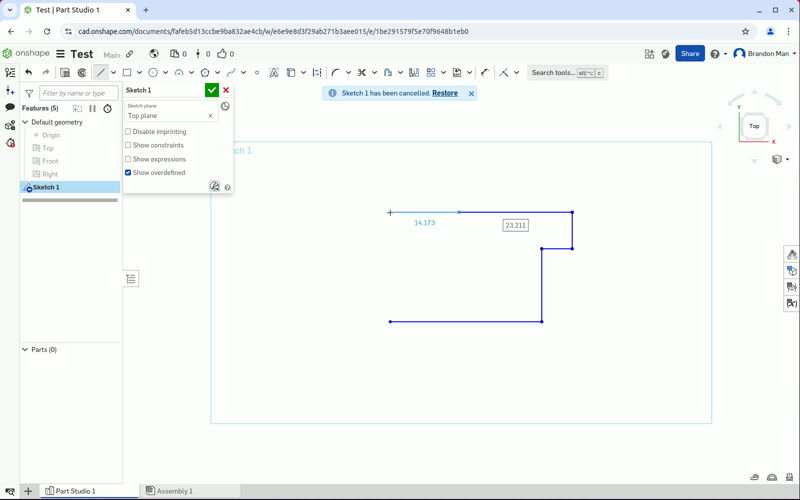
click(390, 212)
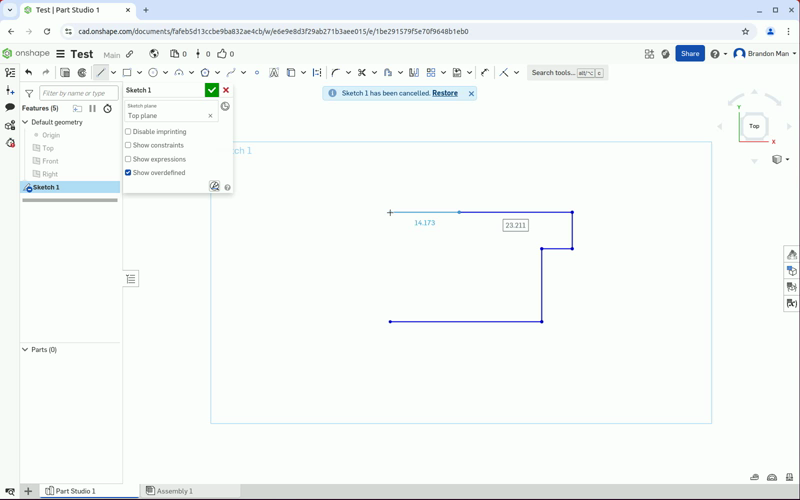
key_up(shift)
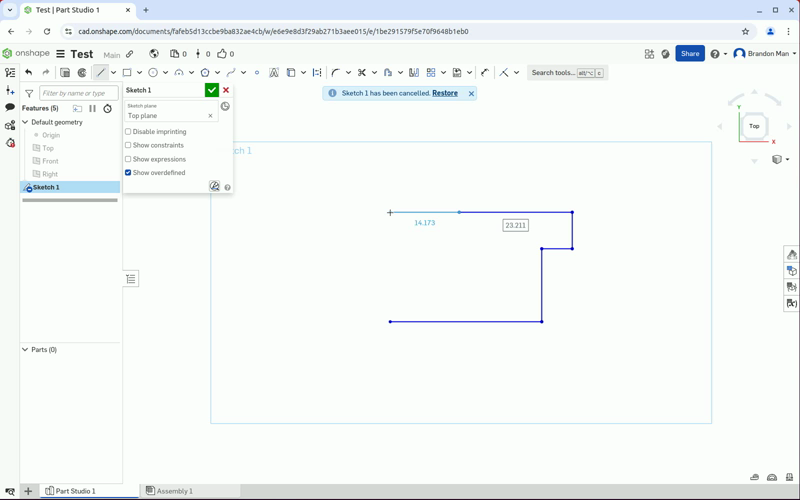
key_down(shift)
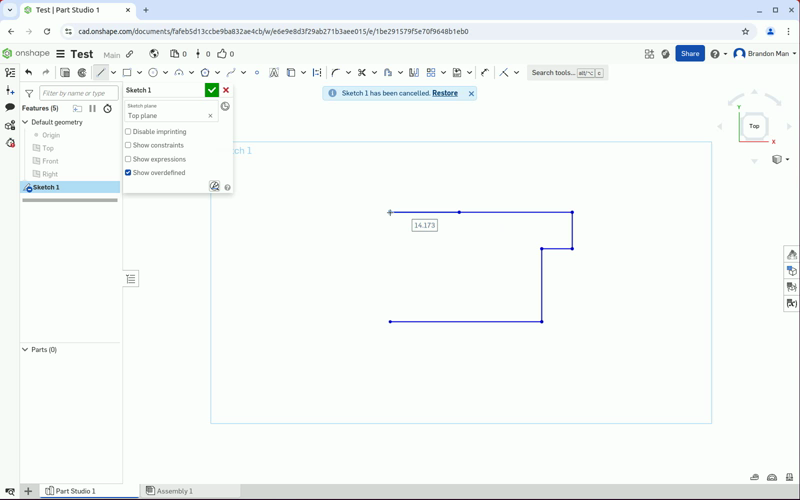
mouse_move(420, 212)
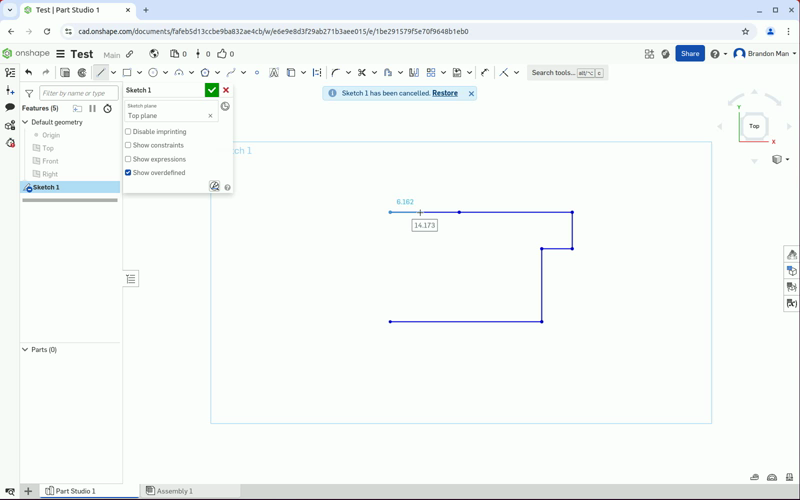
mouse_move(390, 267)
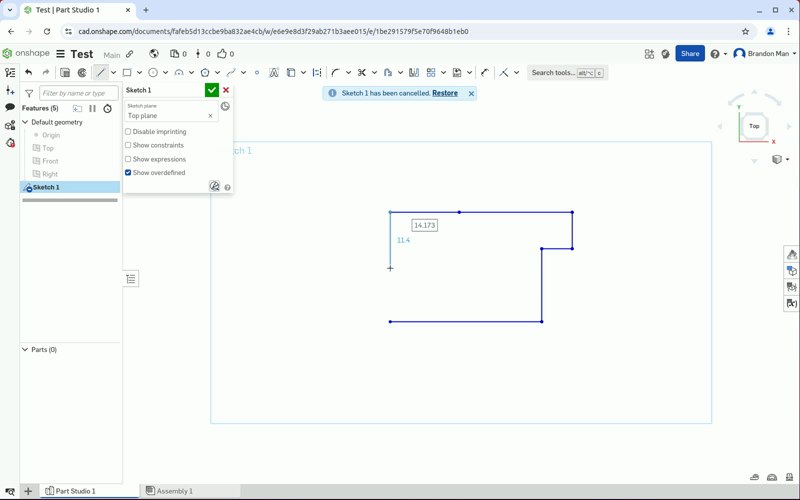
click(390, 267)
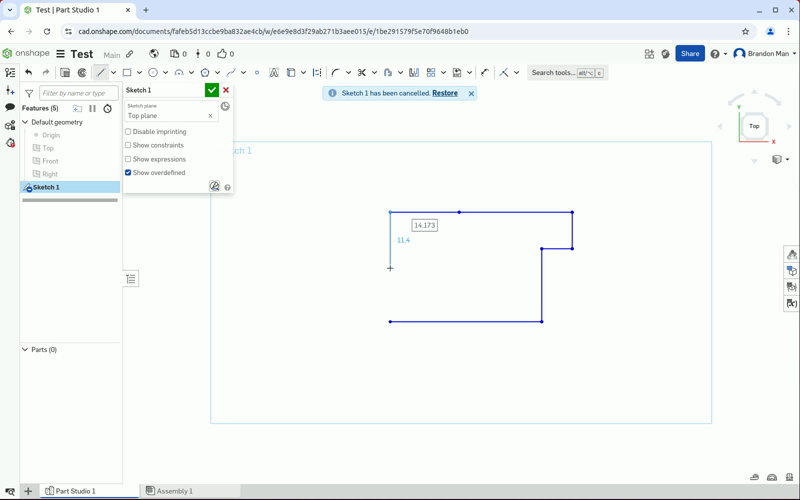
key_up(shift)
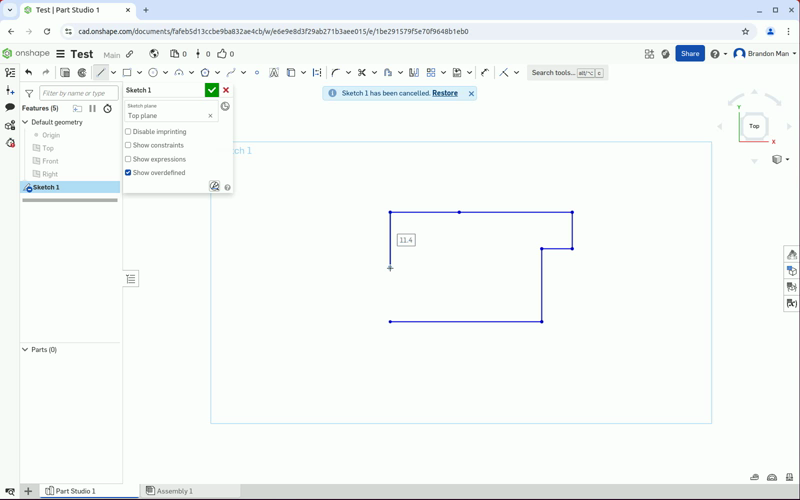
mouse_move(420, 267)
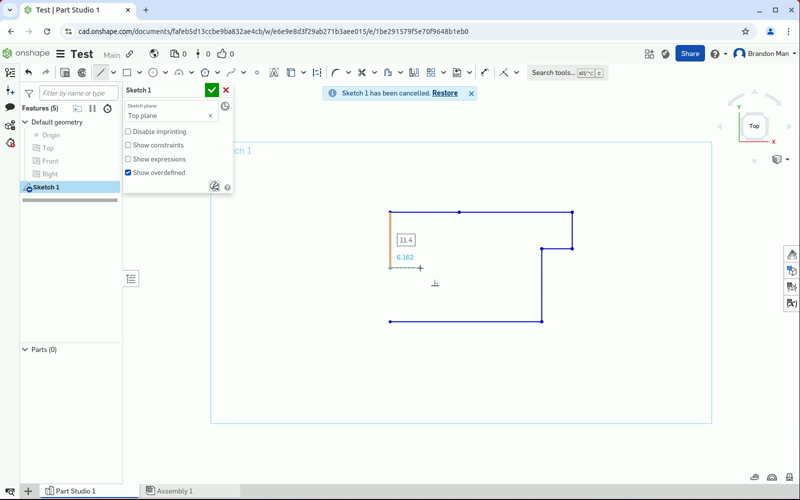
key_down(shift)
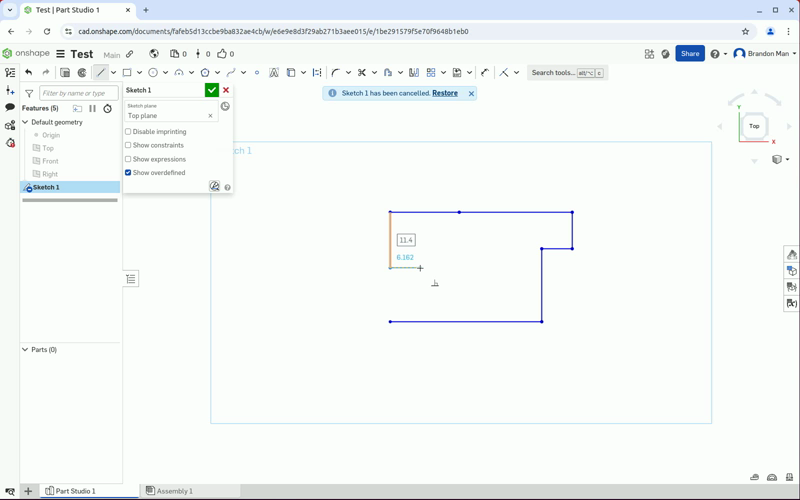
mouse_move(390, 321)
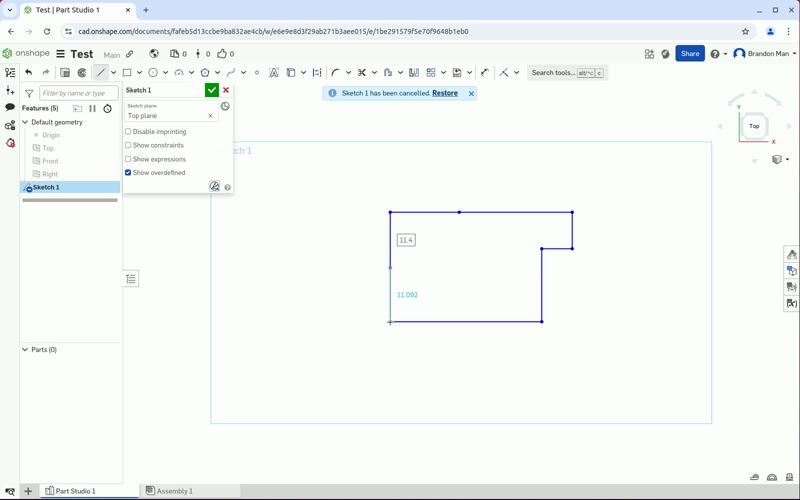
key_up(shift)
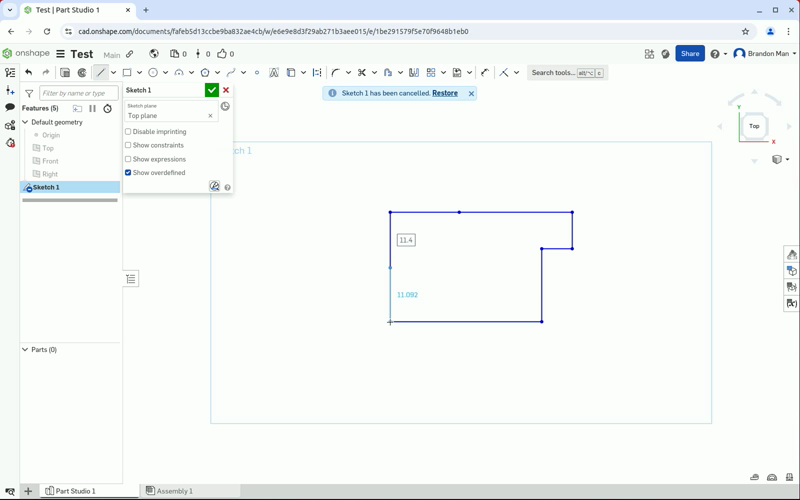
click(390, 321)
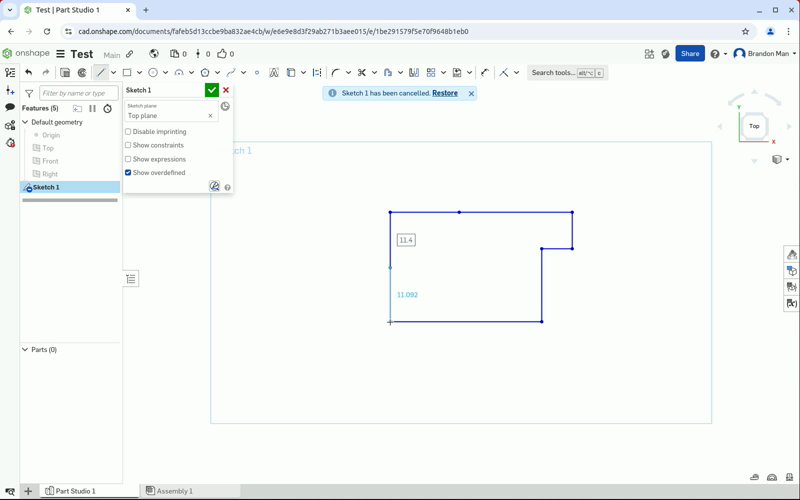
key(esc)
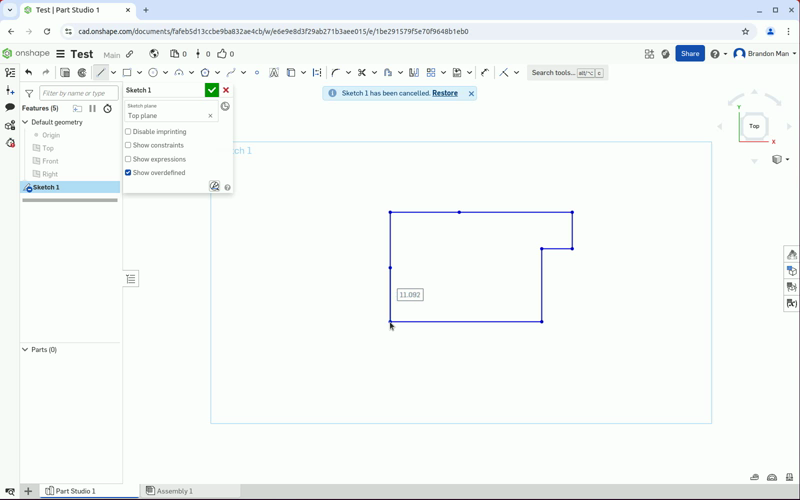
key(c)
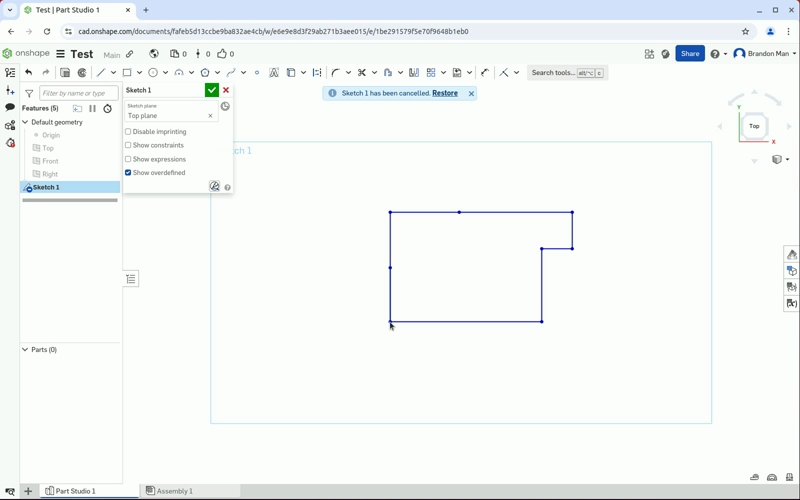
key_down(shift)
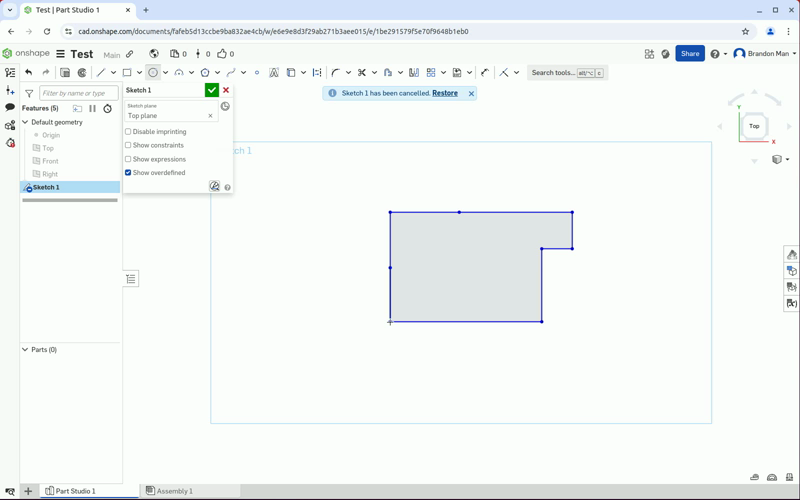
mouse_move(463, 267)
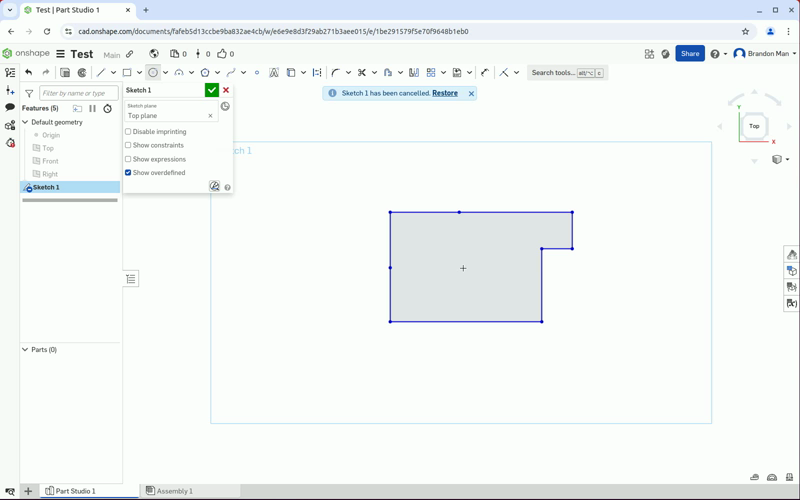
click(463, 267)
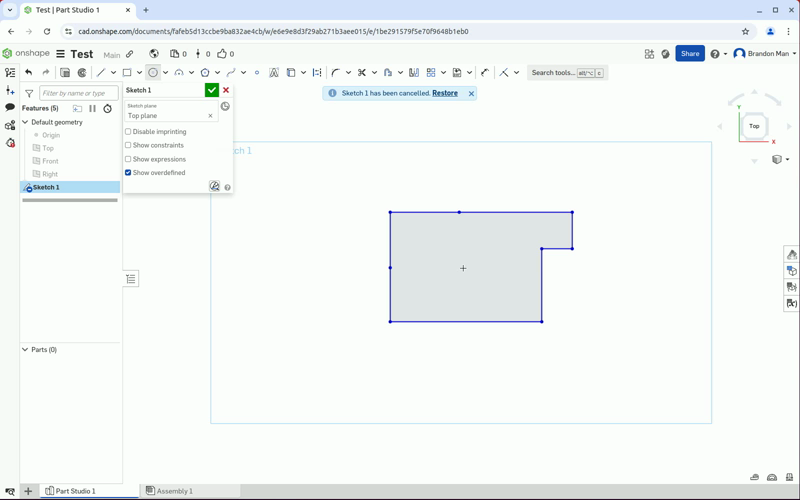
key_up(shift)
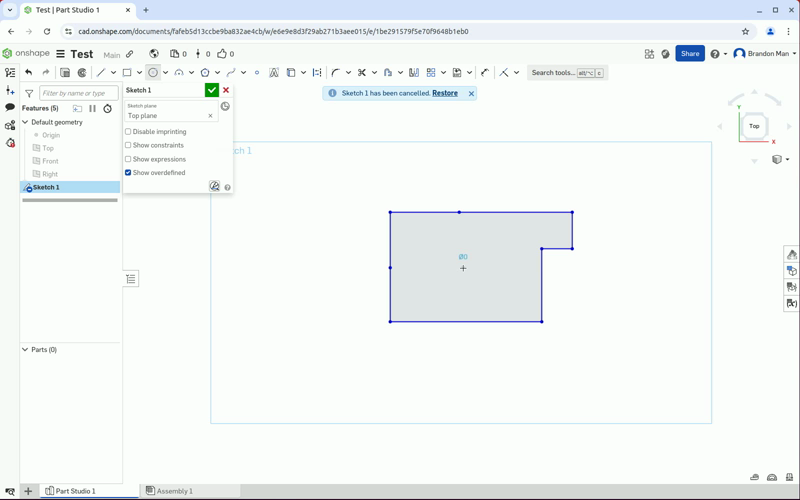
mouse_move(484, 267)
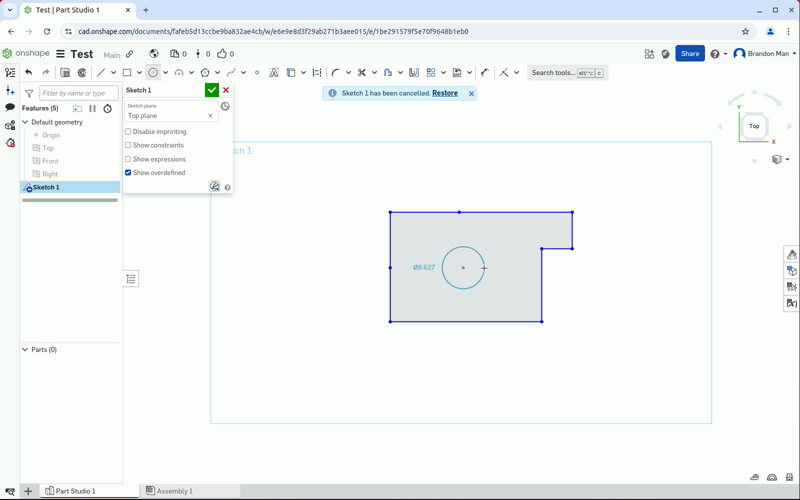
click(484, 267)
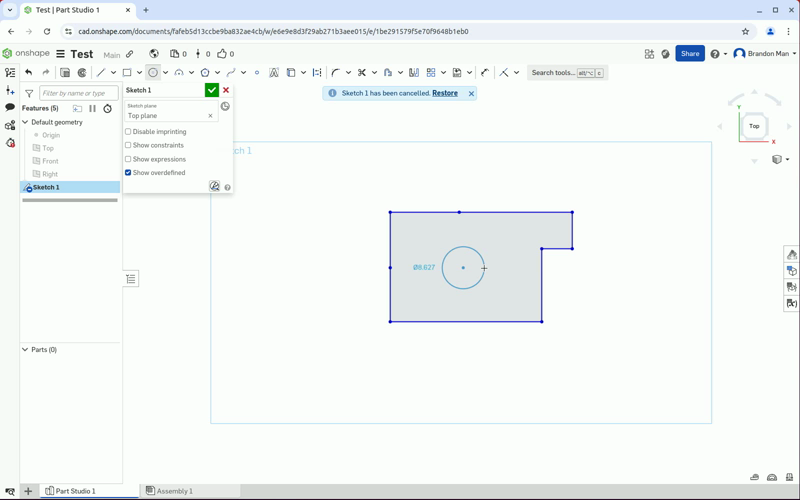
key(esc)
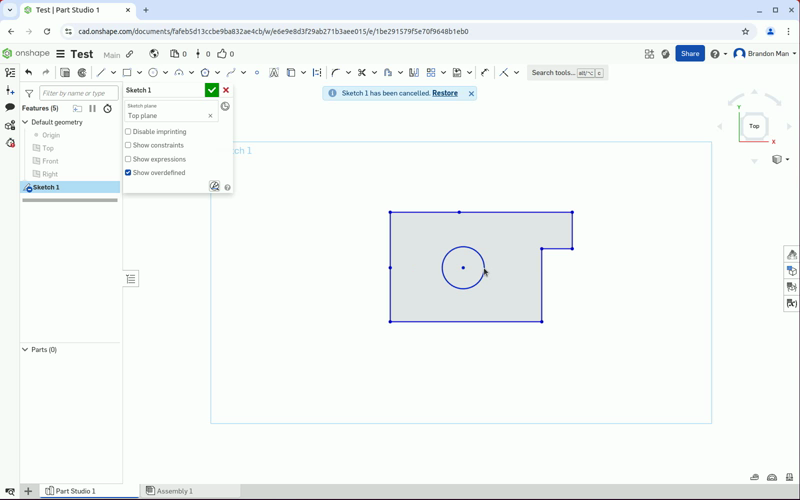
mouse_move(511, 236)
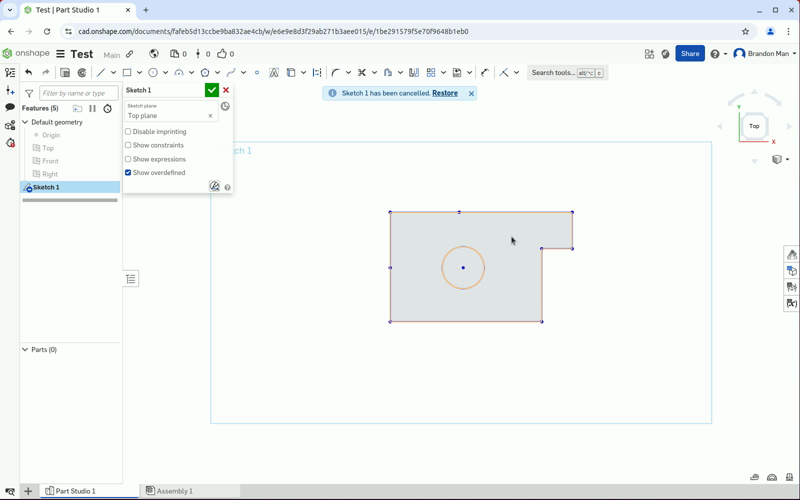
click(511, 236)
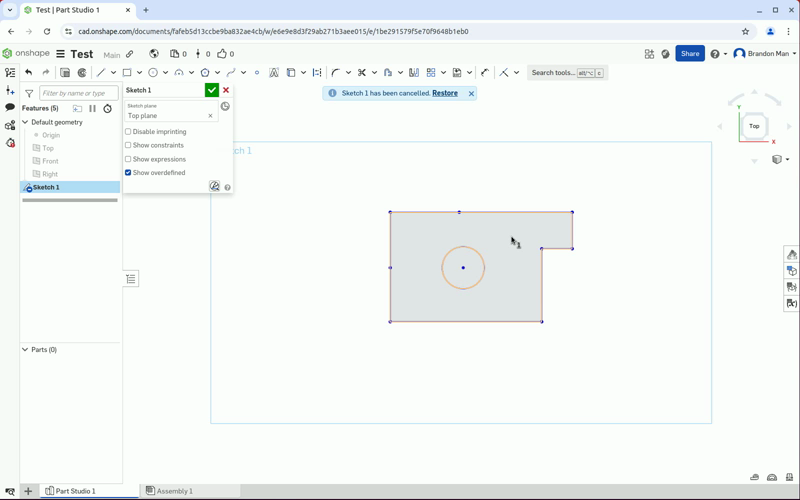
mouse_move(73, 352)
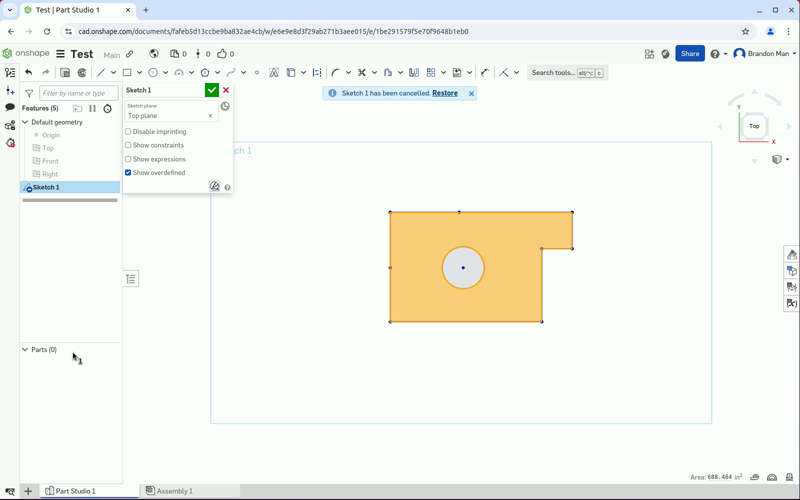
key(shift+y)
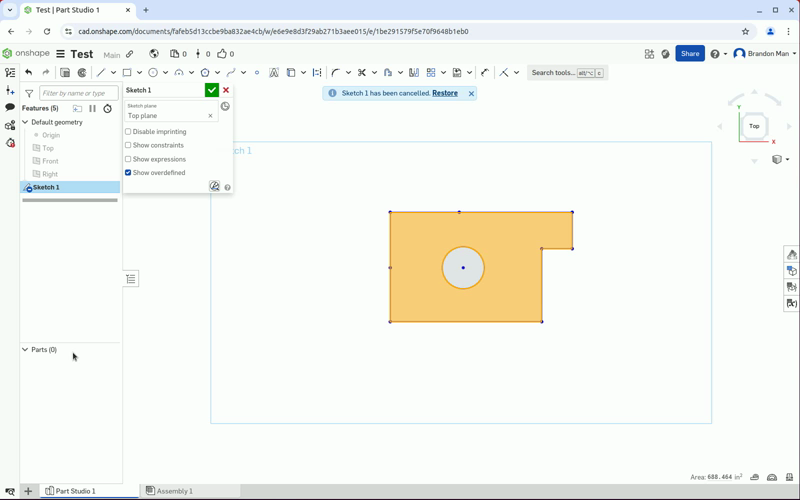
key(shift+e)
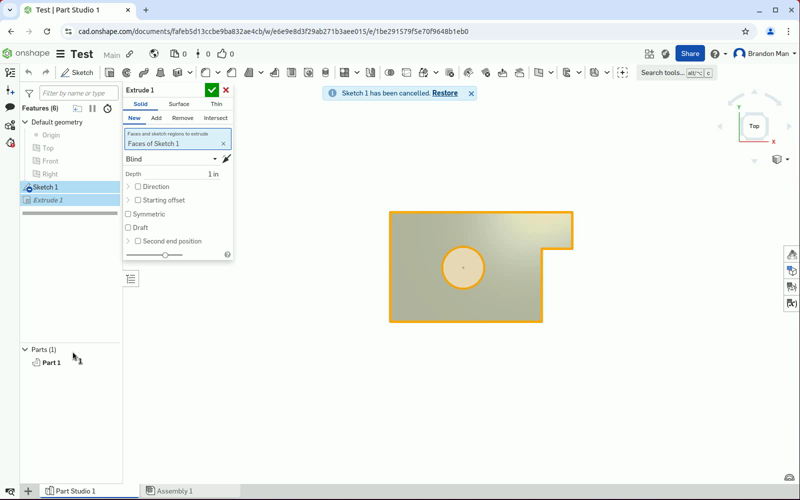
mouse_move(143, 106)
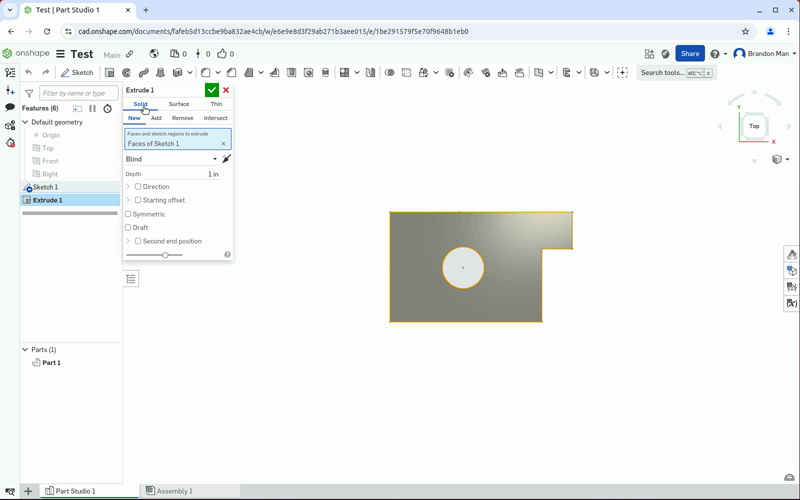
click(143, 106)
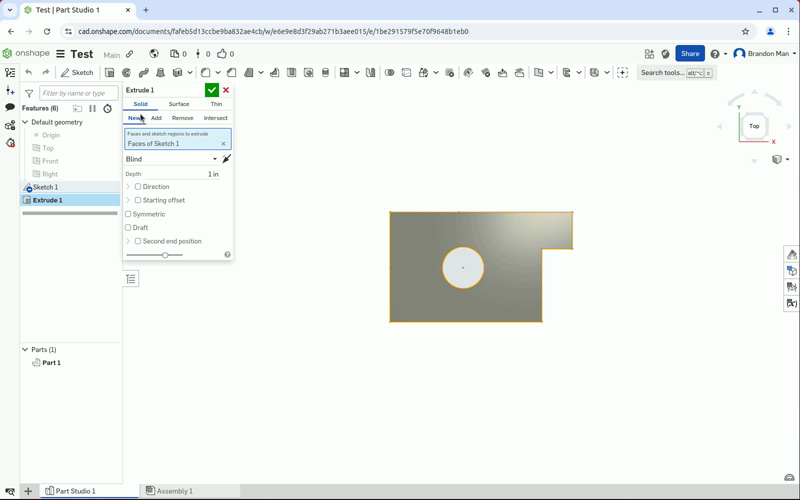
mouse_move(137, 120)
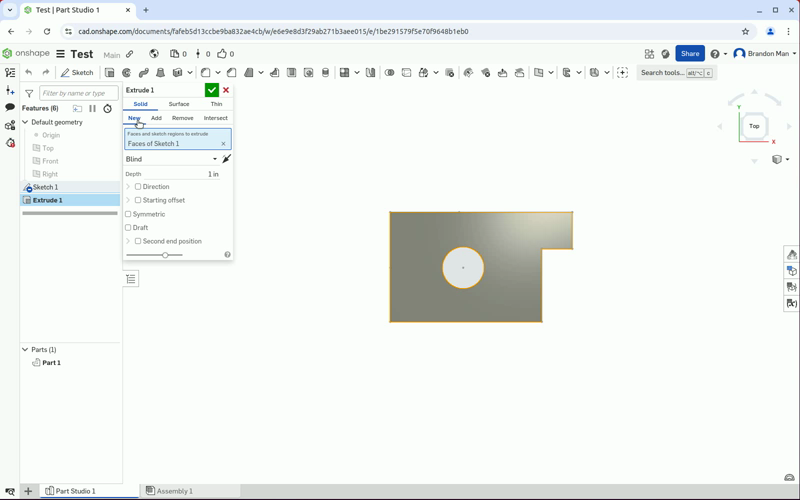
click(137, 120)
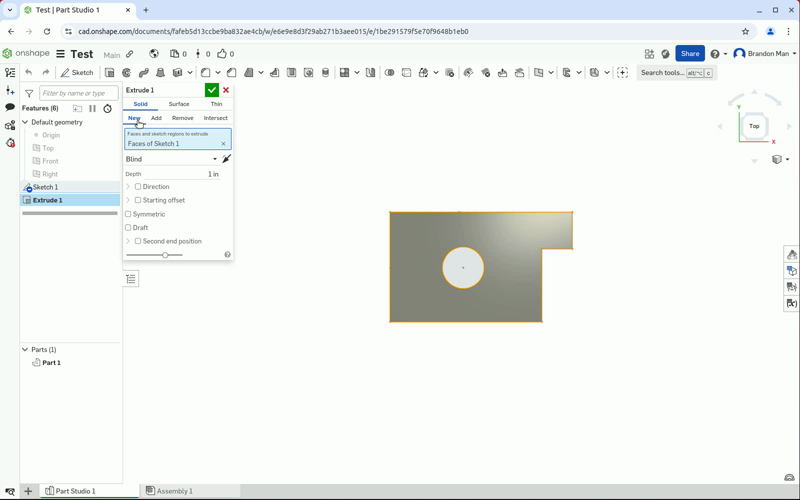
key(tab, 4)
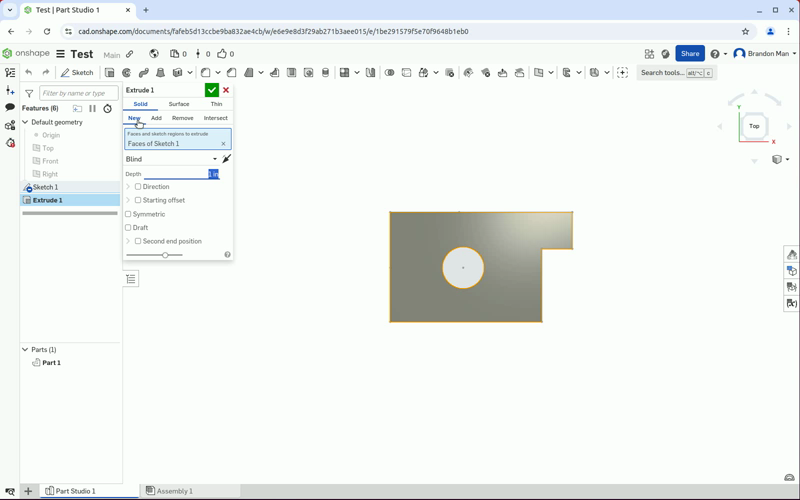
text(7.462)
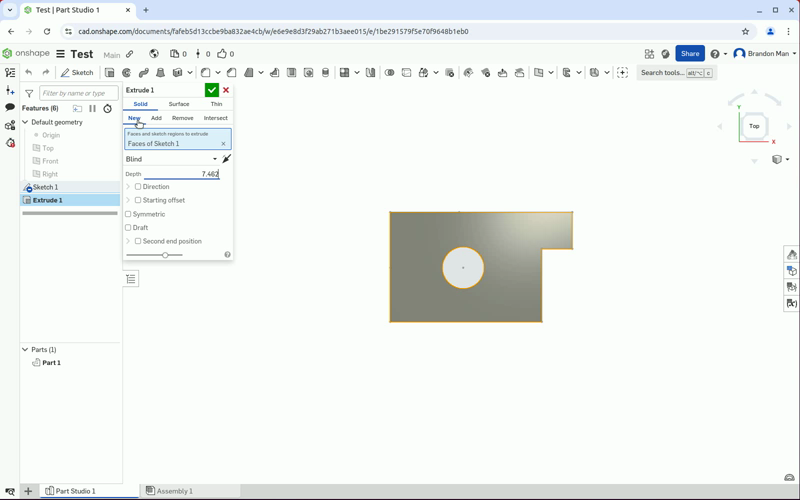
key(enter)
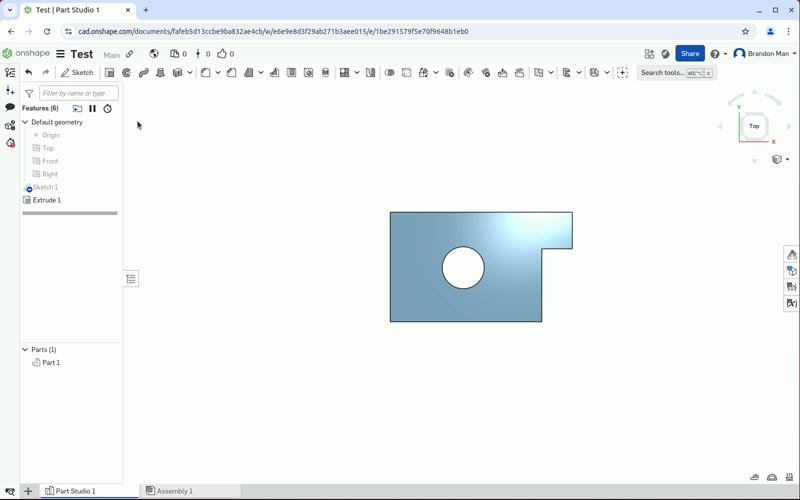
key(shift+h)
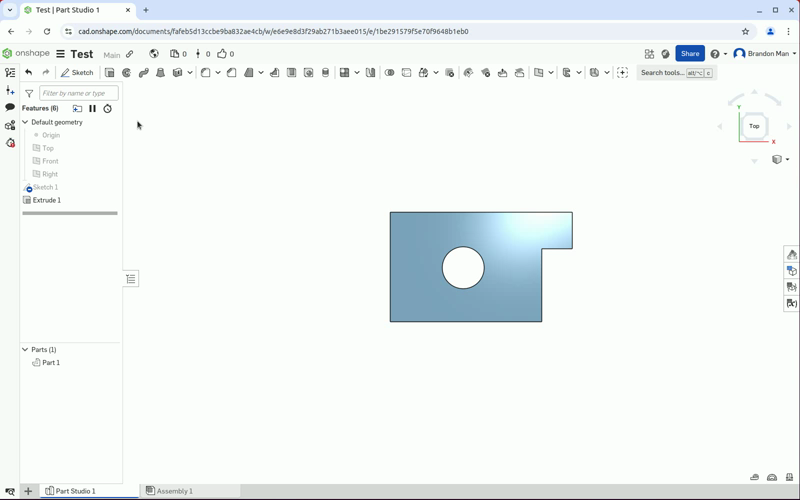
key(shift+h)
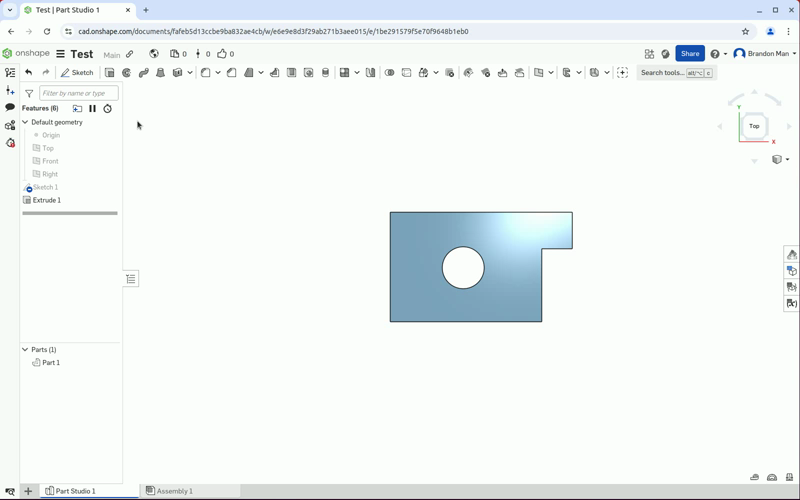
mouse_move(73, 189)
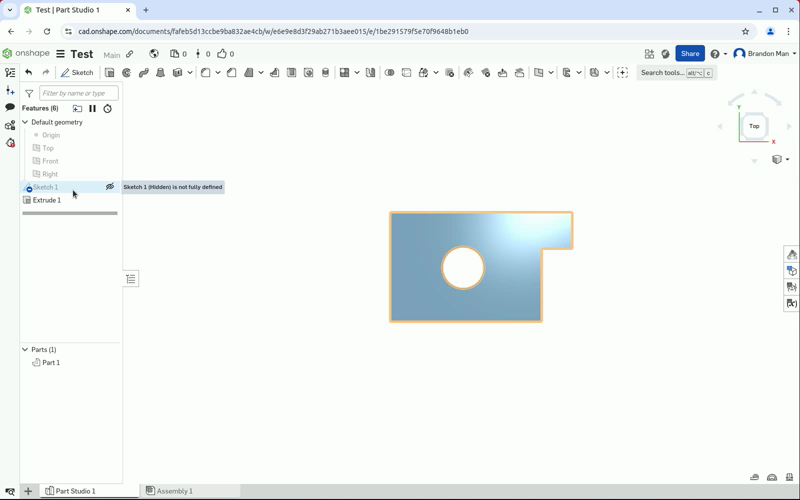
click(73, 189)
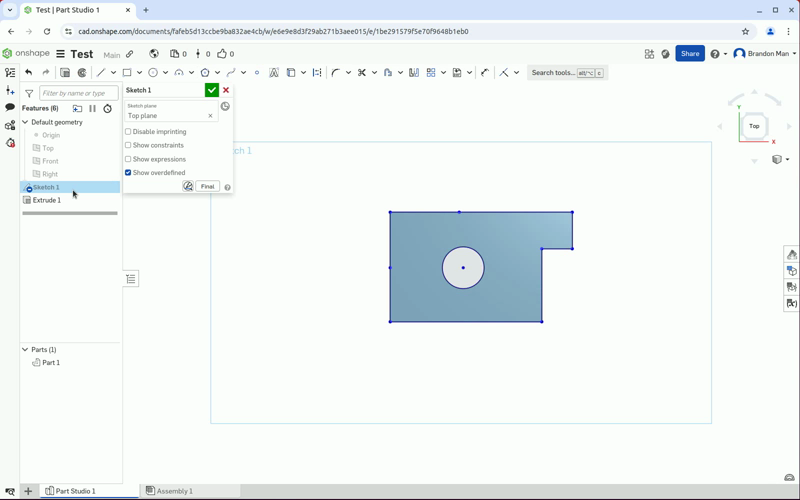
mouse_move(229, 92)
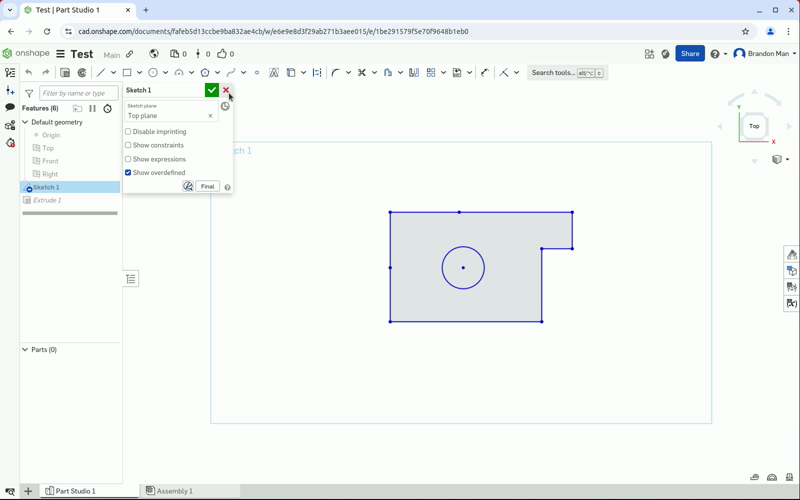
click(229, 92)
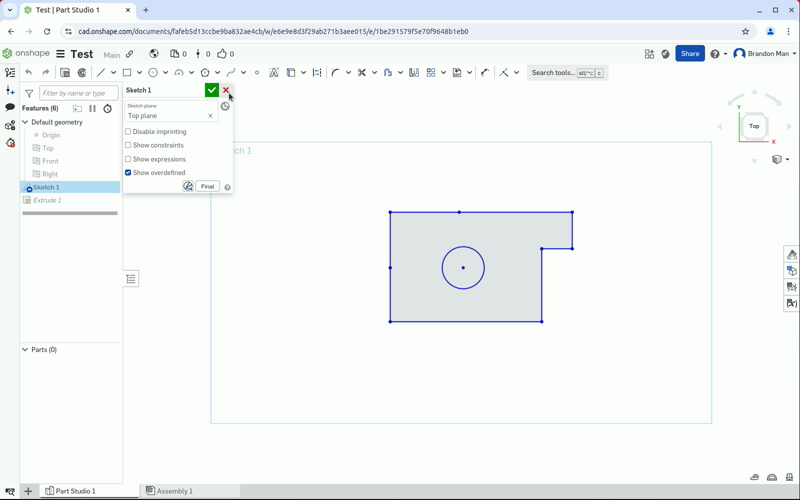
key(shift+s)
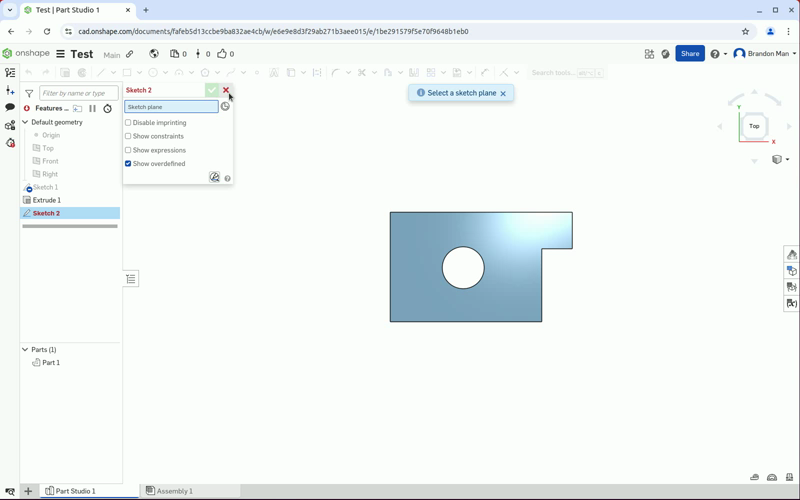
mouse_move(73, 150)
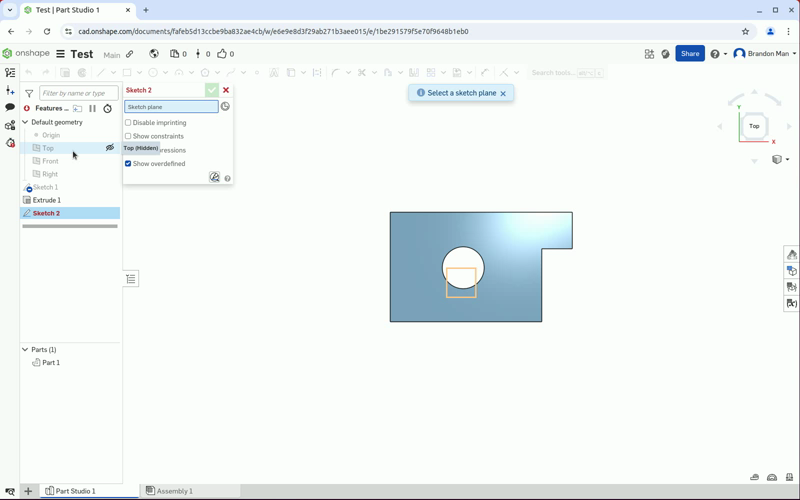
click(73, 150)
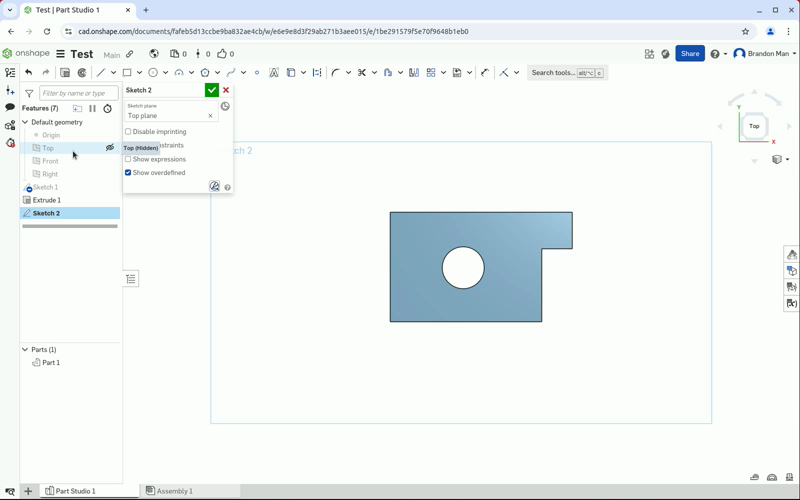
mouse_move(73, 352)
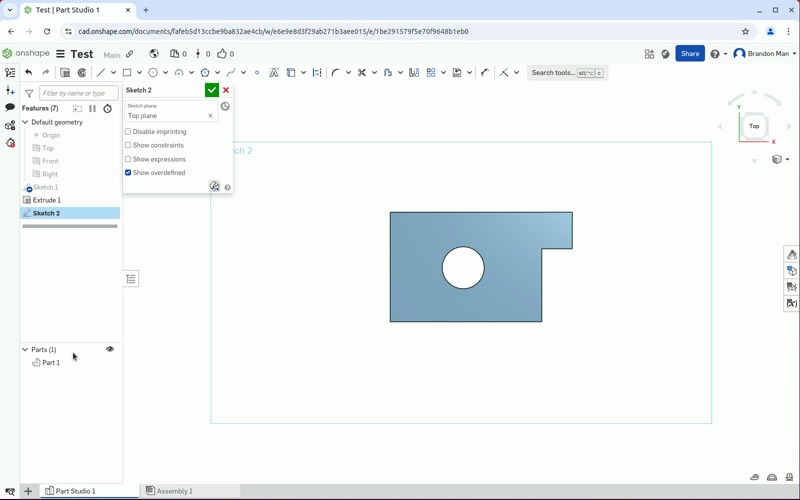
key(y)
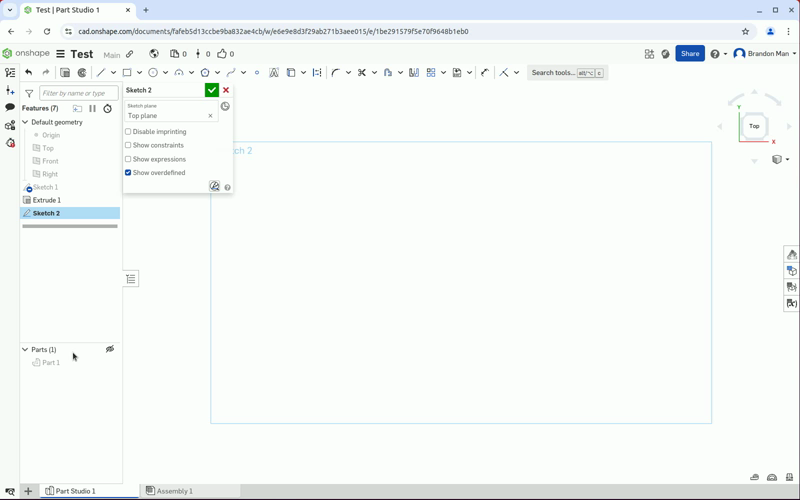
key(l)
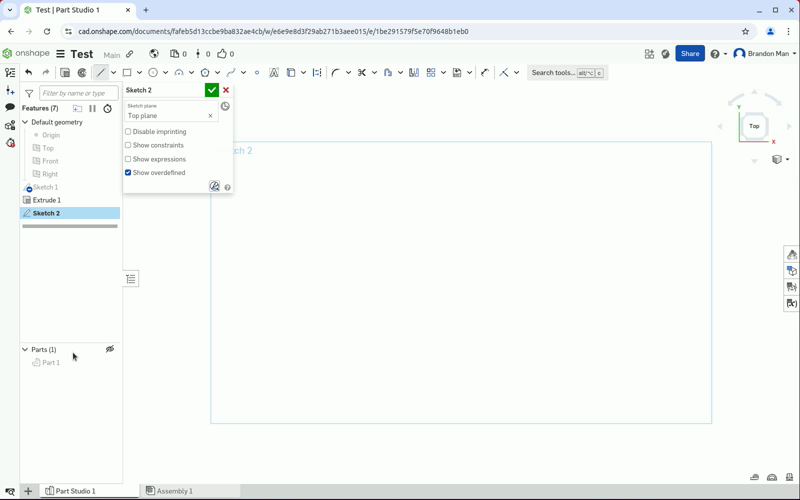
key_down(shift)
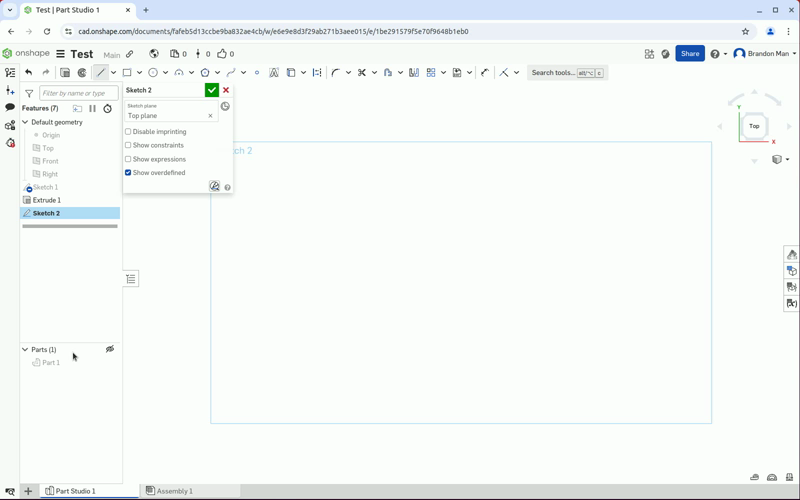
mouse_move(353, 266)
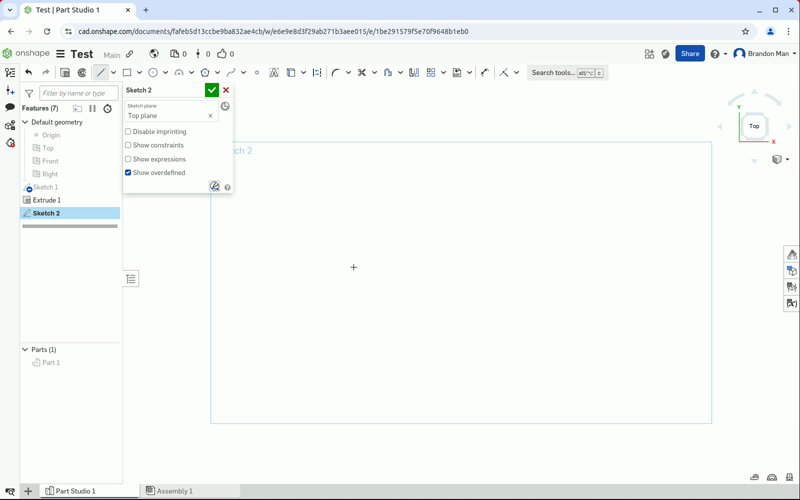
click(353, 266)
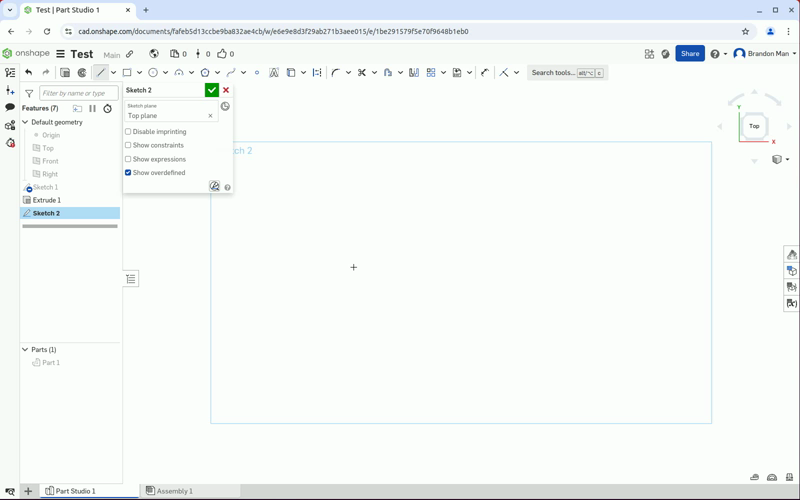
key_up(shift)
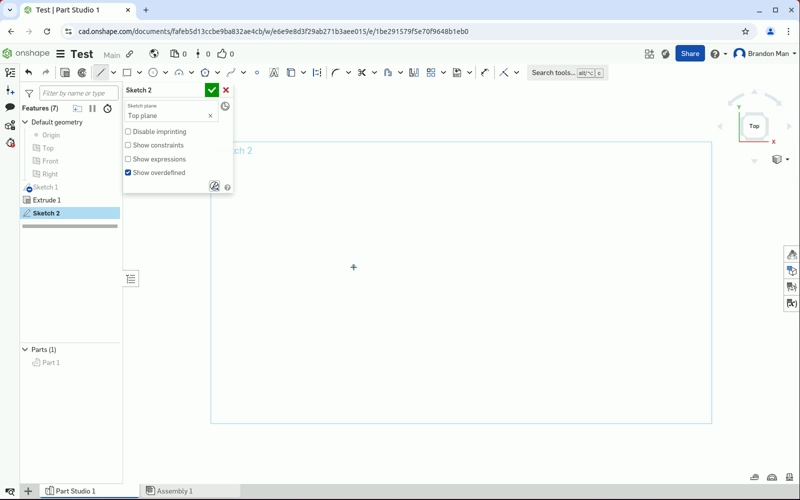
key_down(shift)
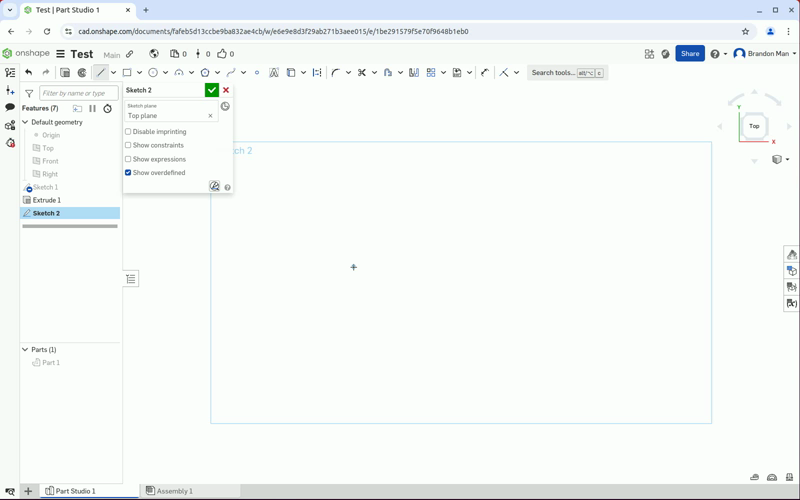
mouse_move(383, 266)
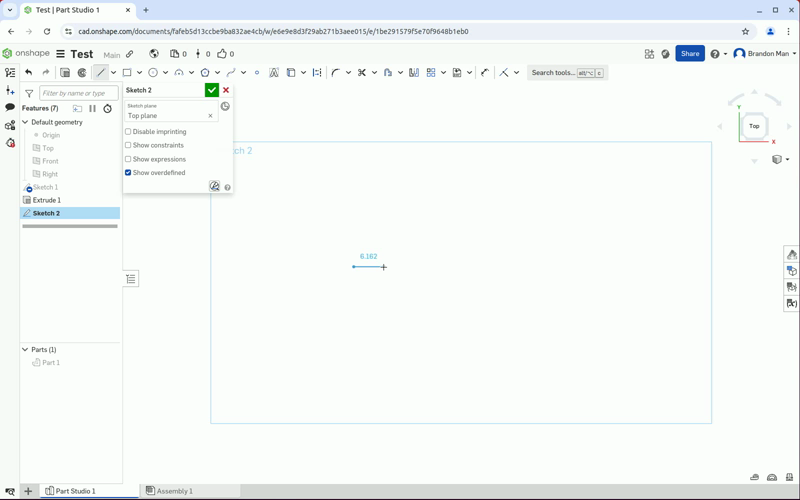
mouse_move(391, 266)
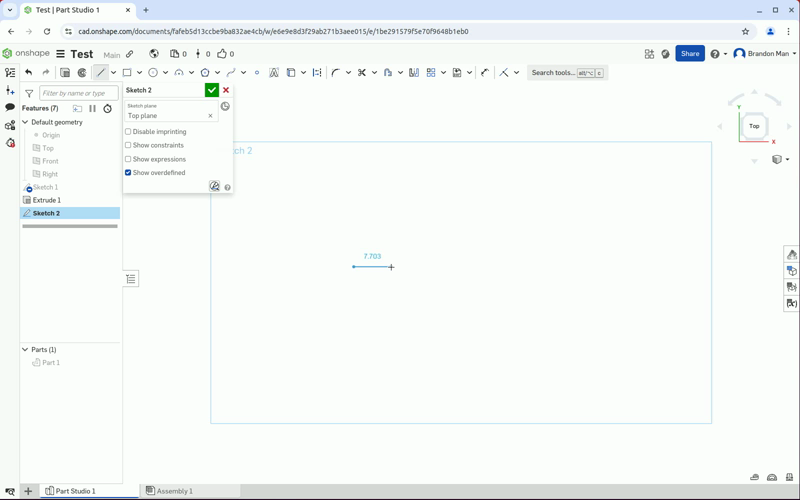
click(391, 266)
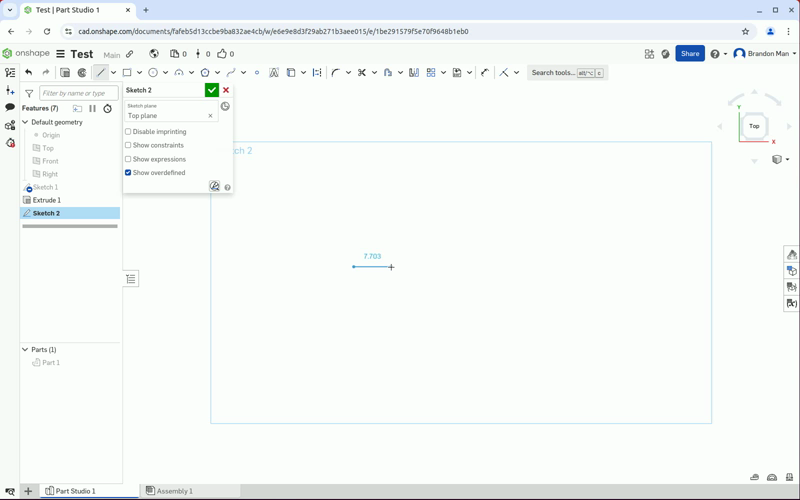
key_up(shift)
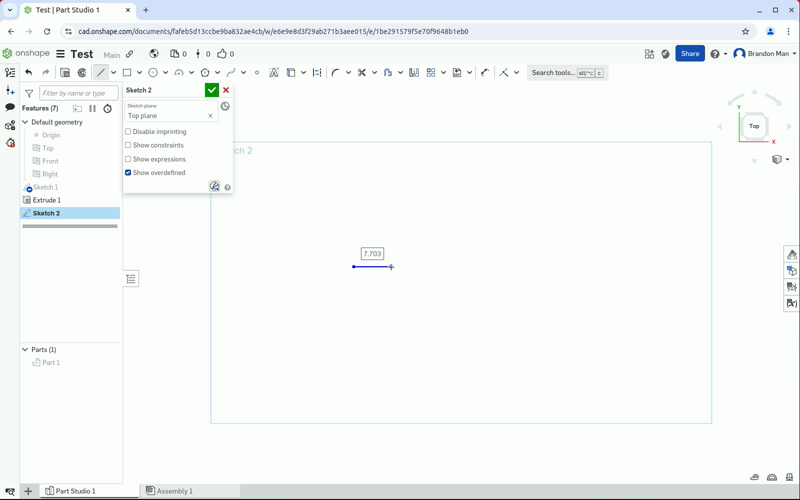
key_down(shift)
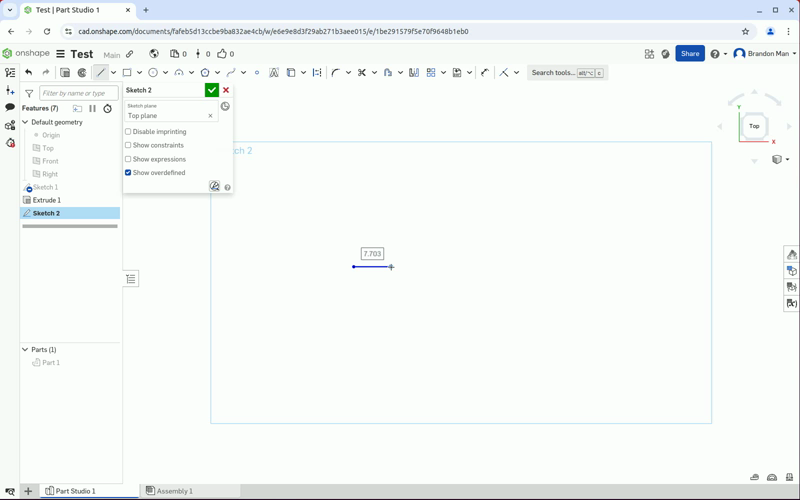
mouse_move(421, 266)
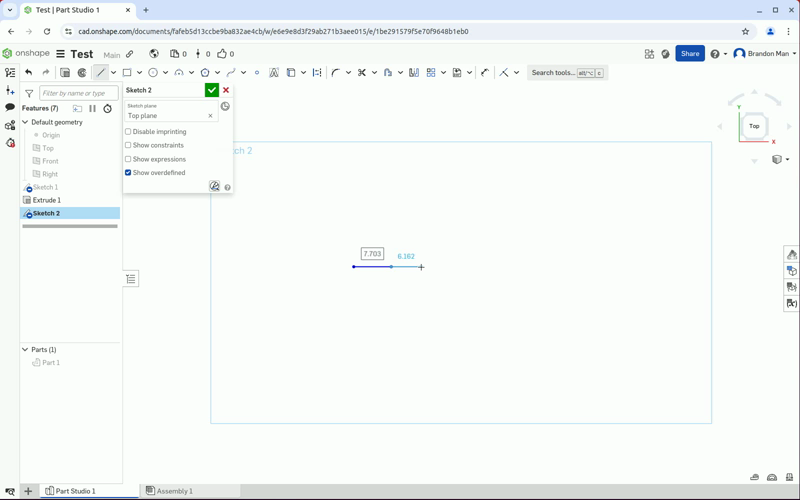
mouse_move(391, 210)
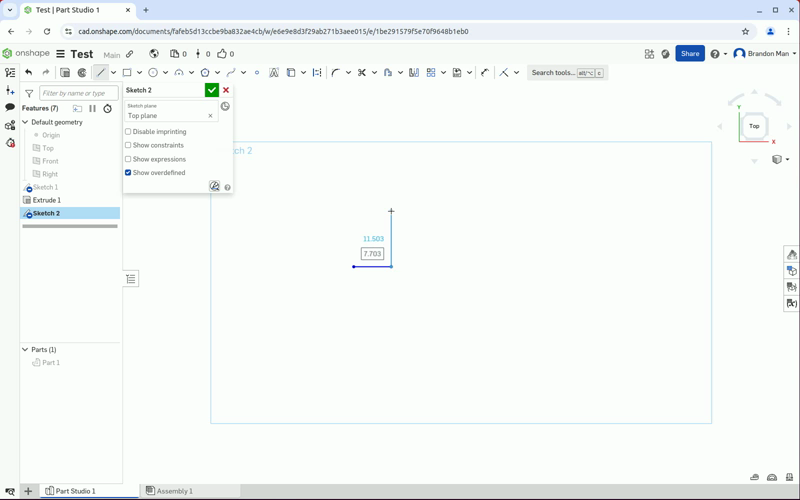
click(391, 210)
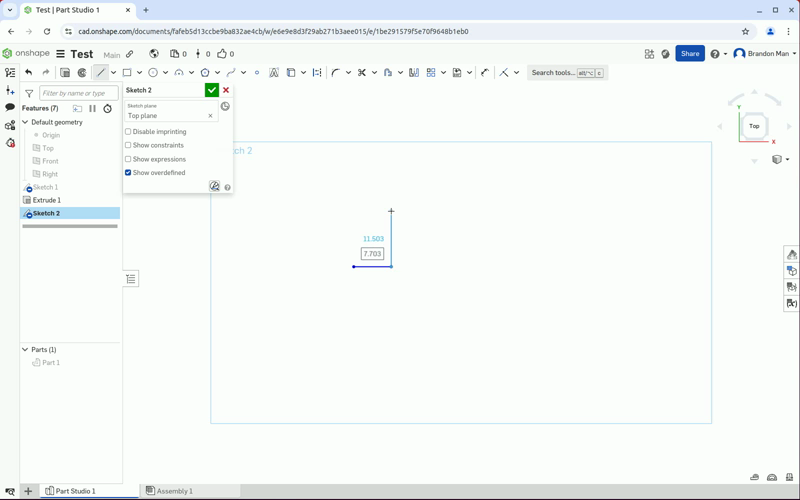
key_up(shift)
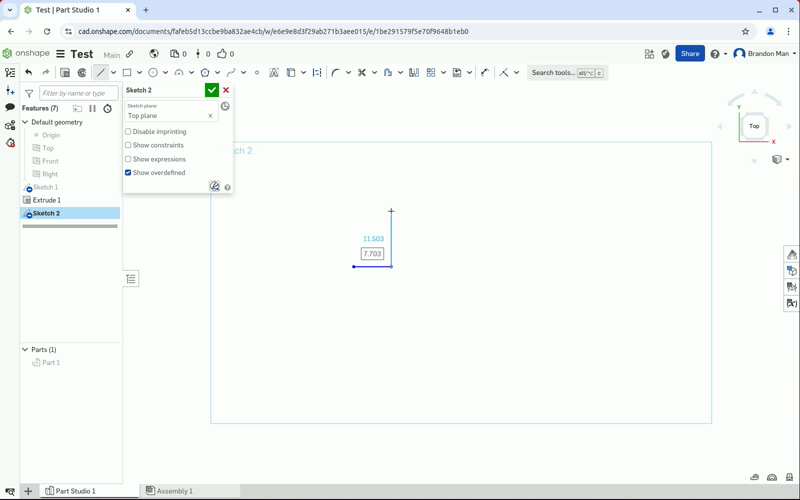
key_down(shift)
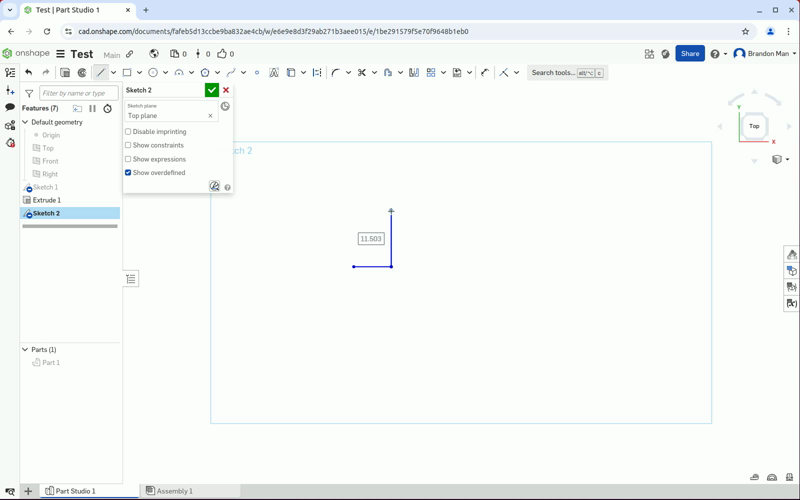
mouse_move(421, 210)
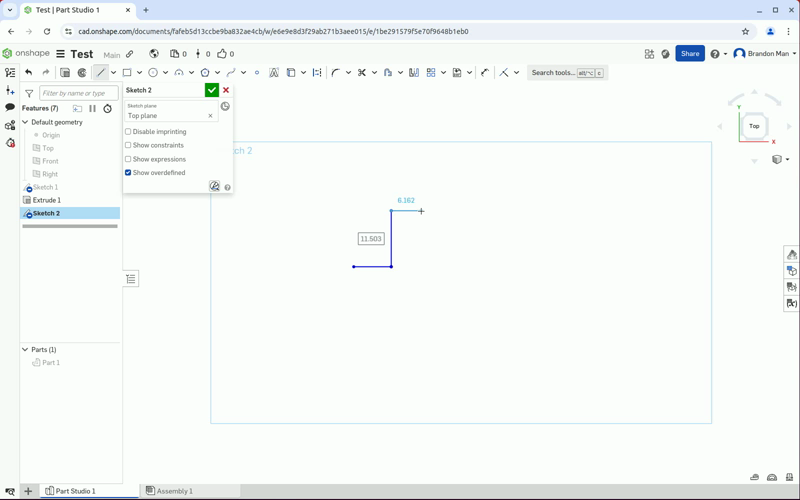
mouse_move(353, 210)
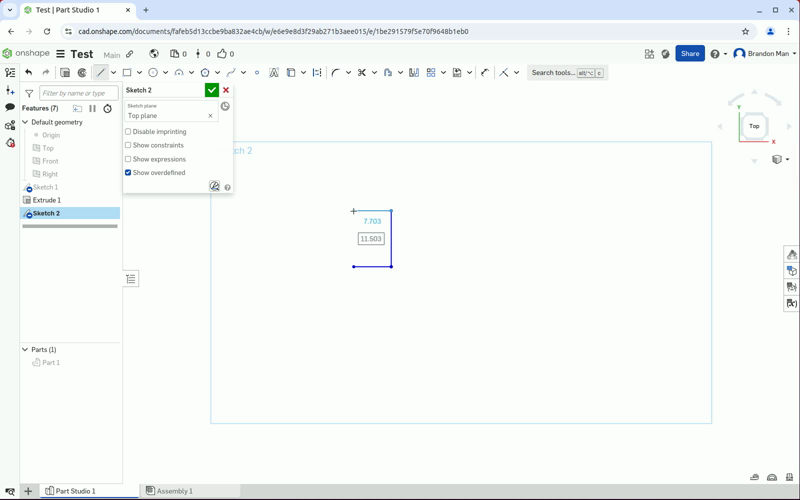
click(353, 210)
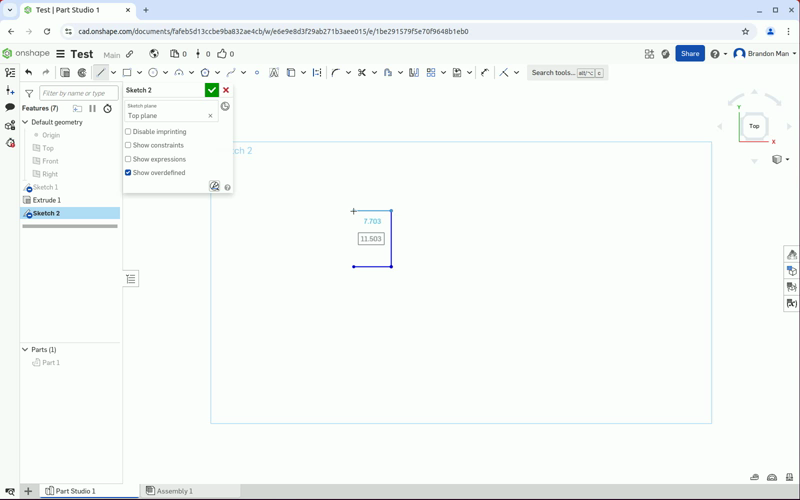
key_up(shift)
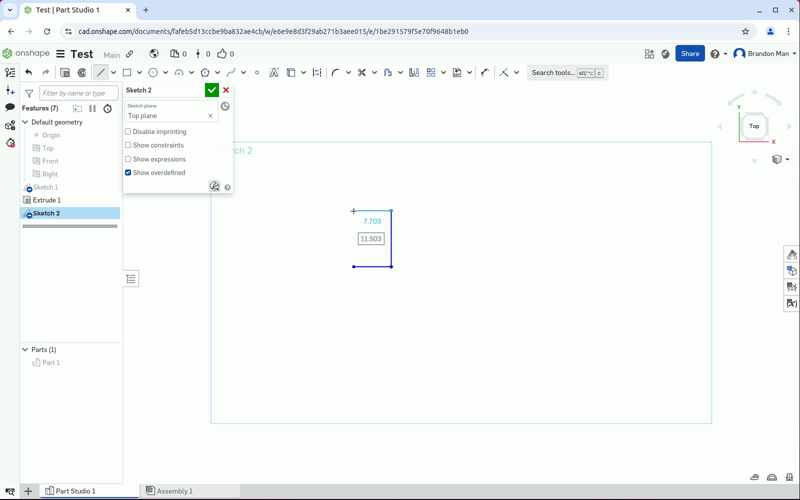
mouse_move(383, 210)
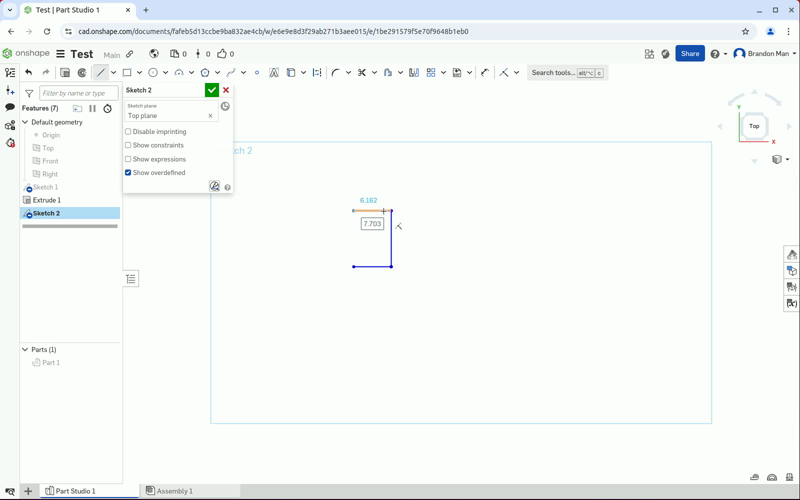
key_down(shift)
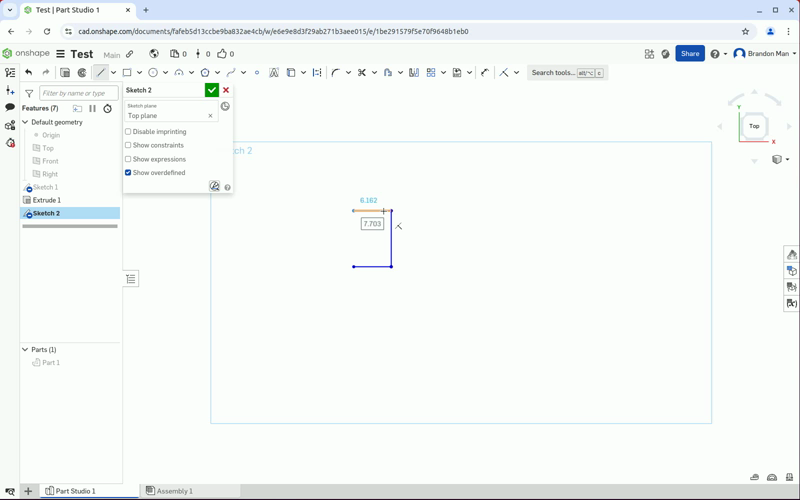
mouse_move(353, 266)
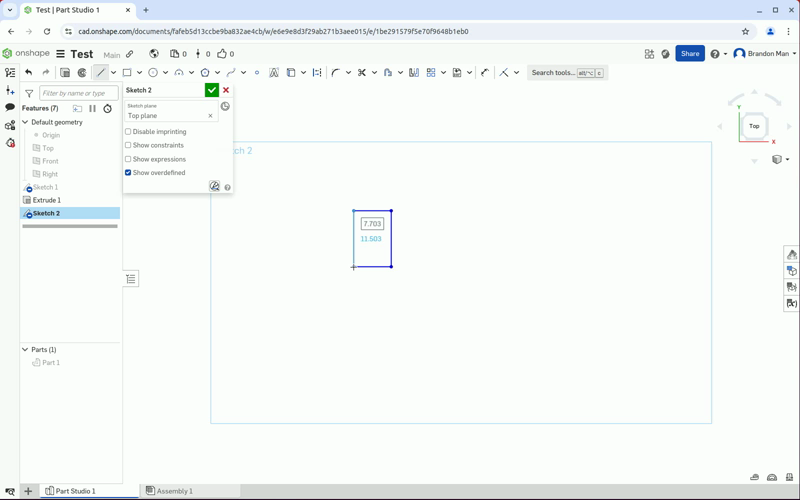
key_up(shift)
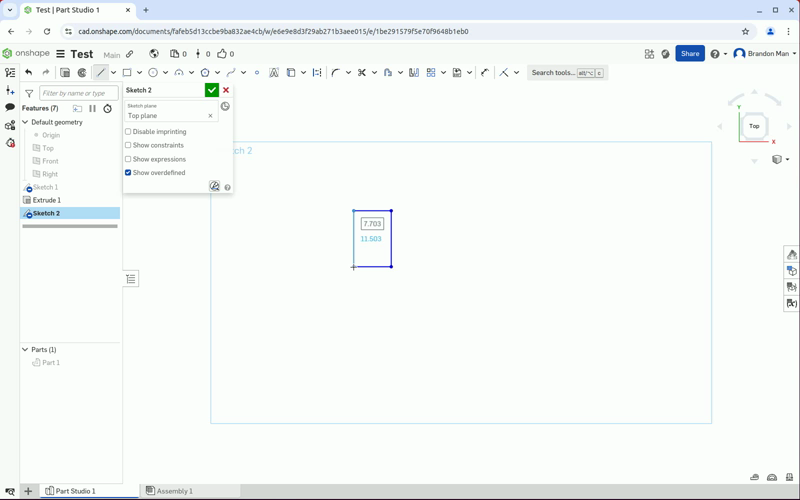
click(353, 266)
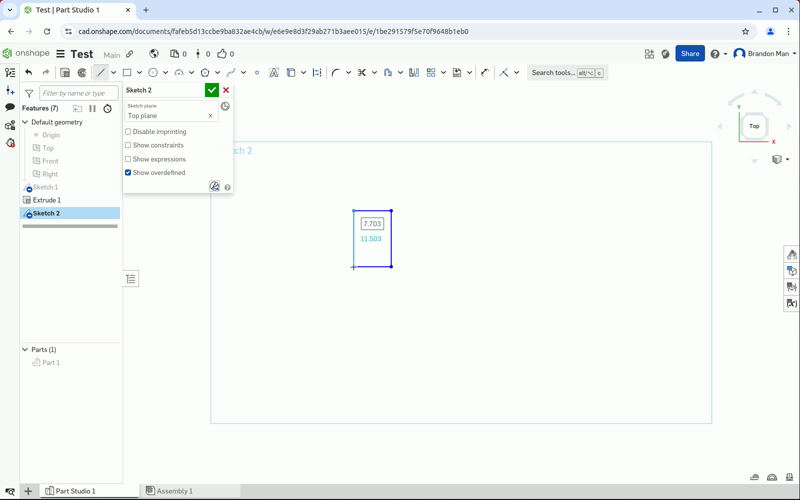
key(esc)
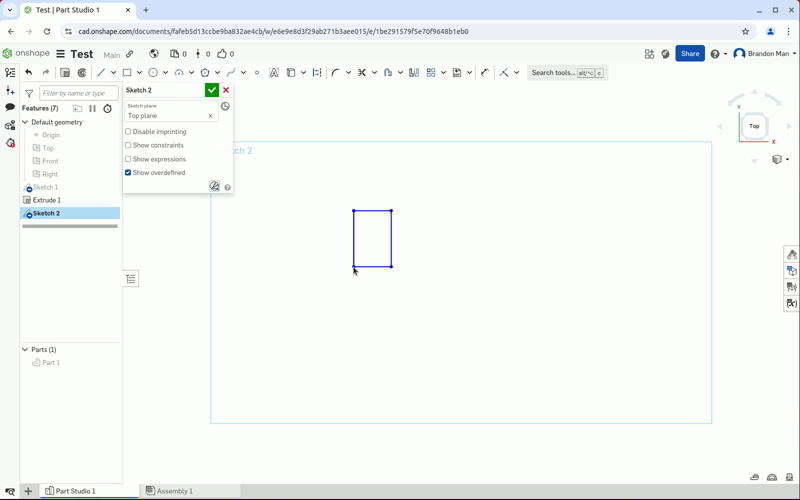
mouse_move(380, 264)
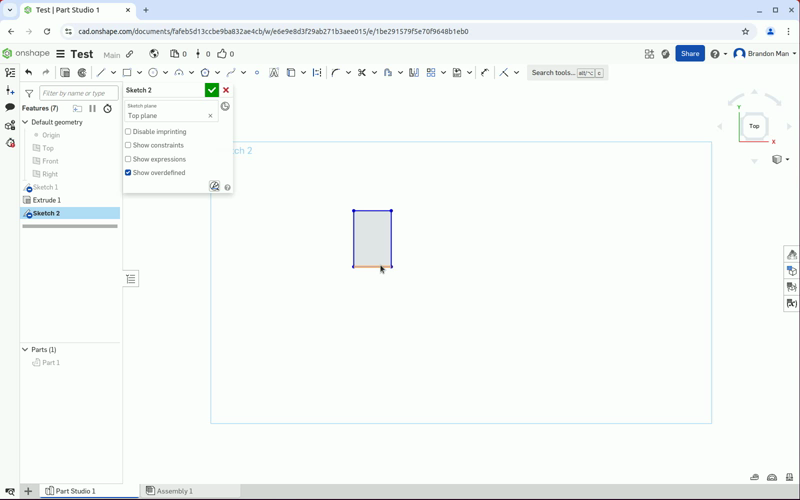
click(380, 264)
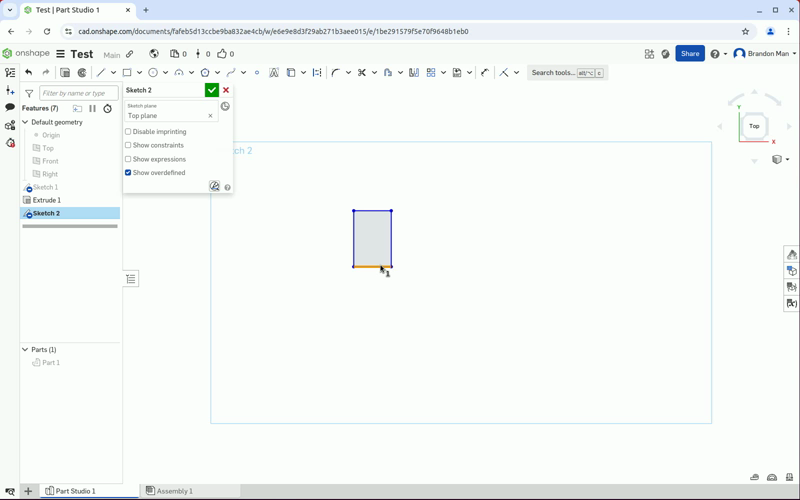
mouse_move(73, 352)
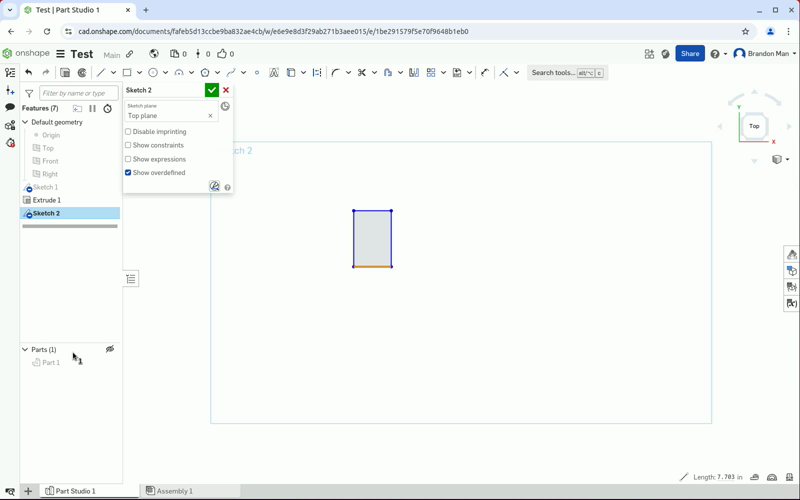
key(shift+y)
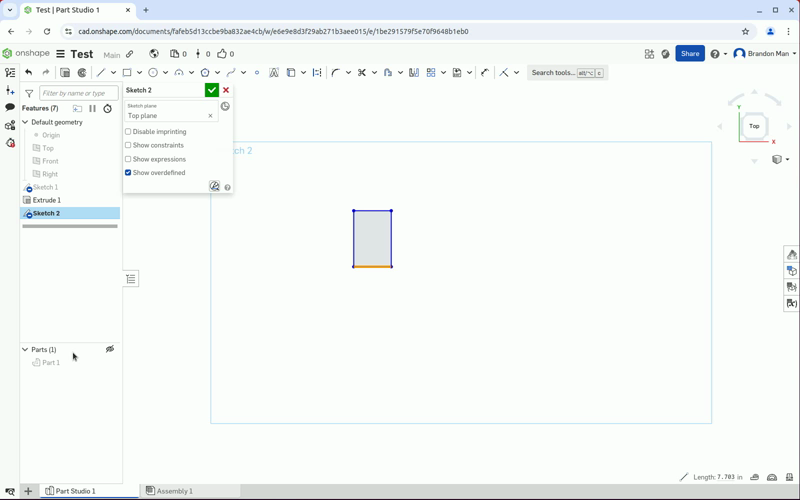
key(shift+e)
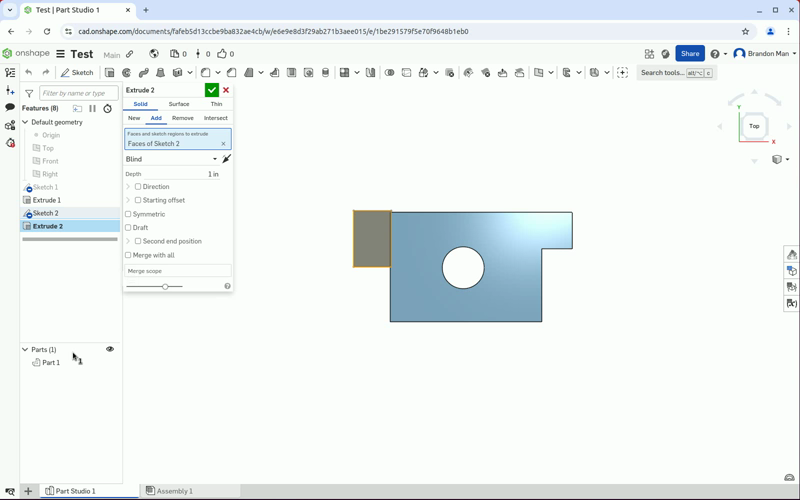
mouse_move(143, 106)
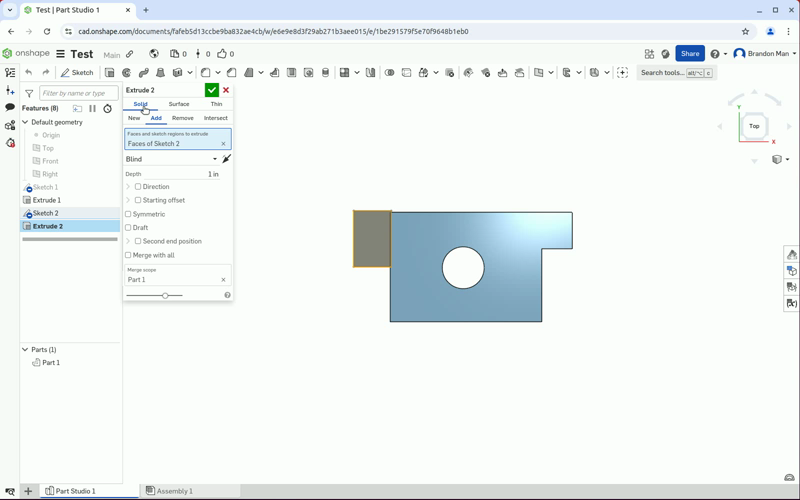
click(143, 106)
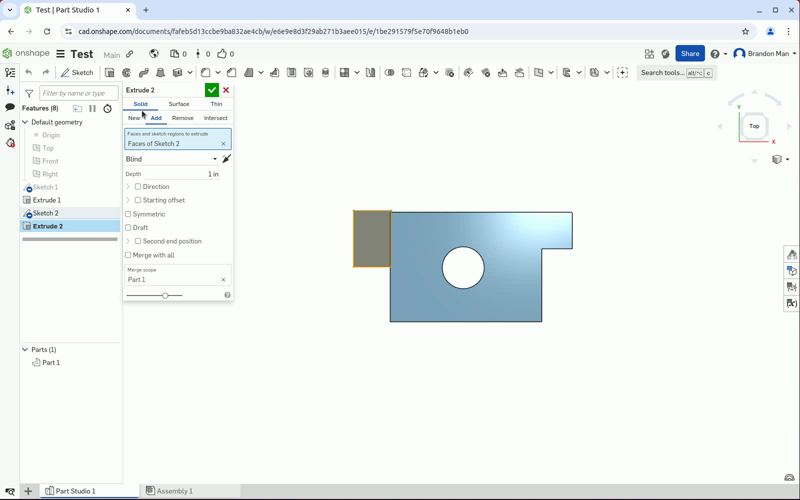
mouse_move(137, 120)
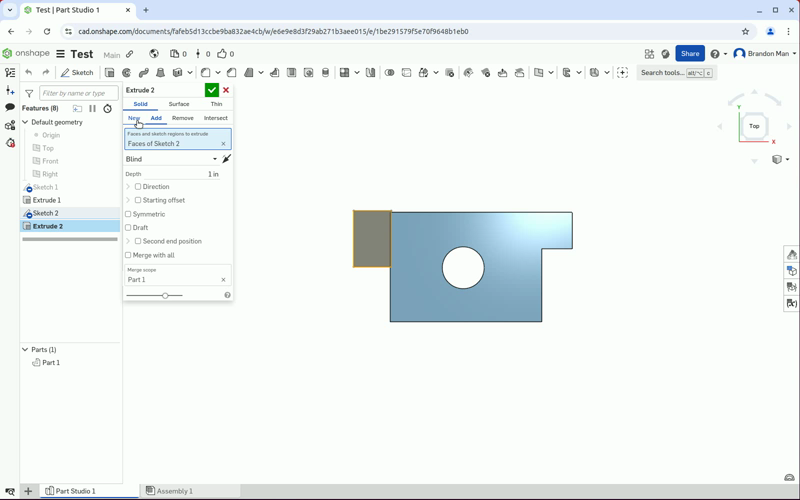
click(137, 120)
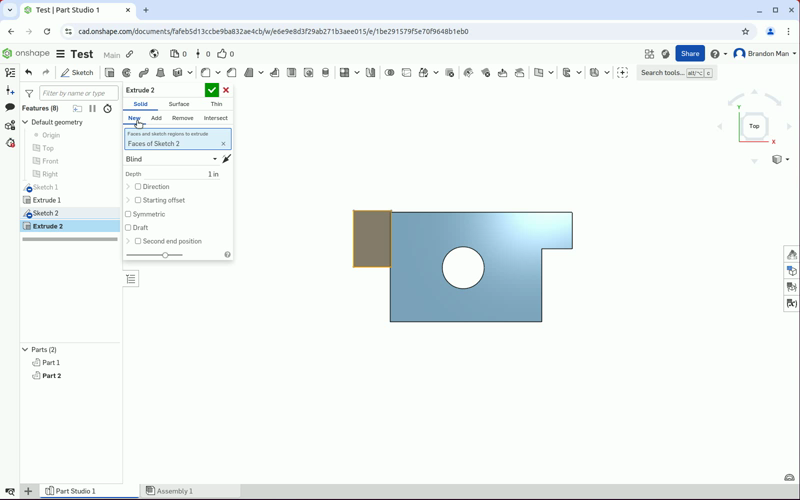
key(tab, 4)
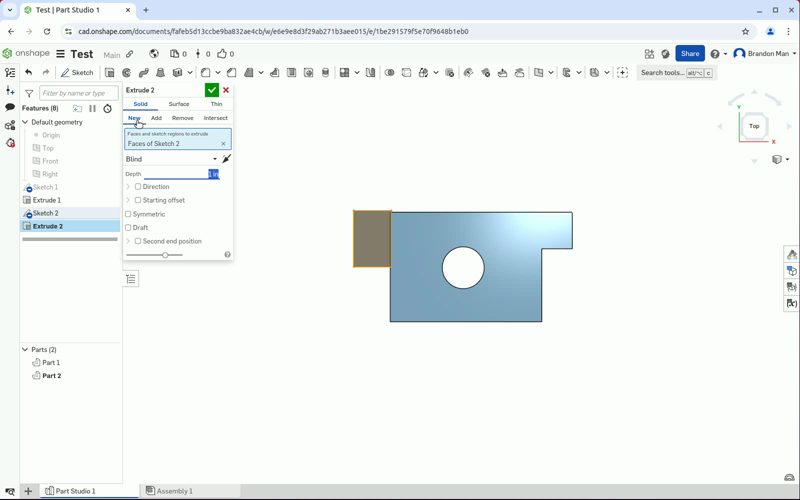
text(14.924)
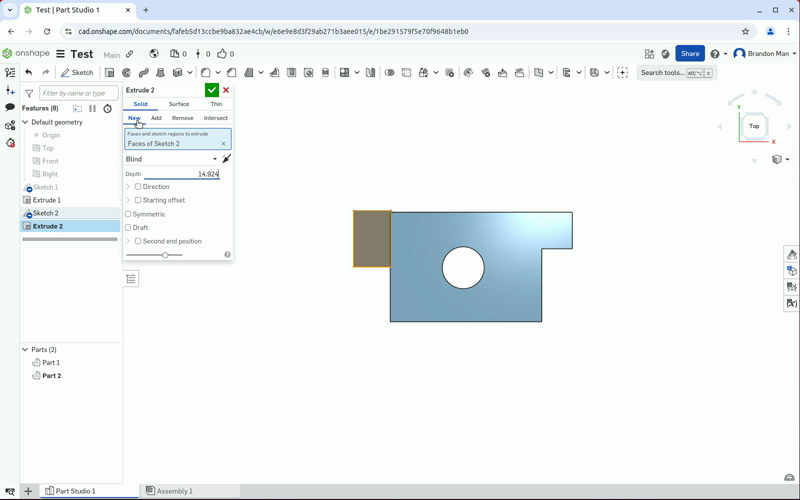
key(enter)
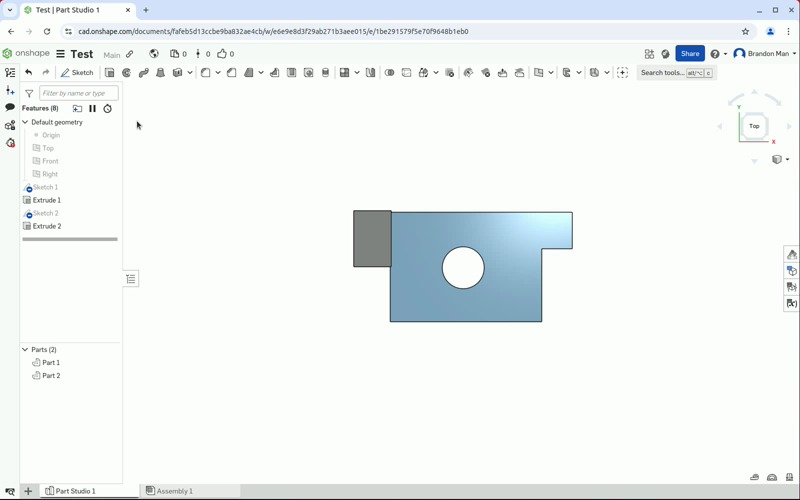
key(shift+h)
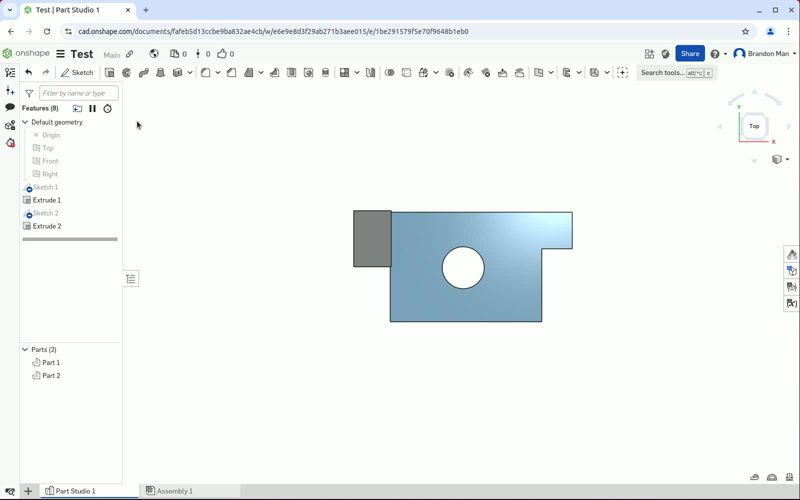
key(shift+h)
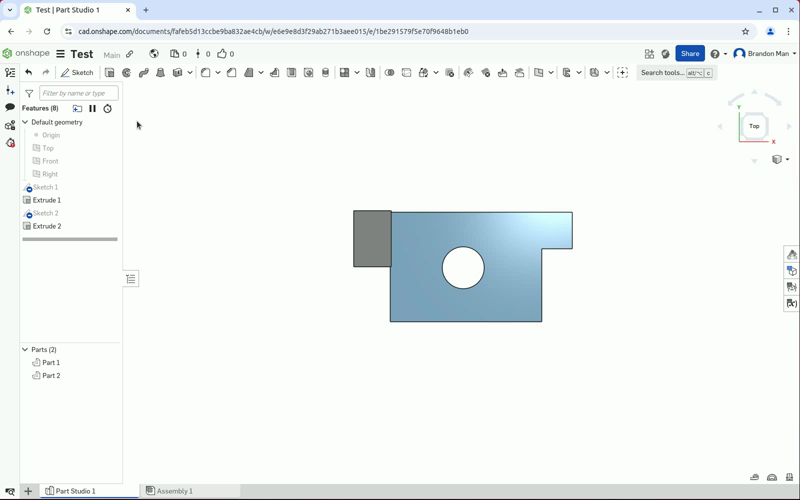
mouse_move(73, 189)
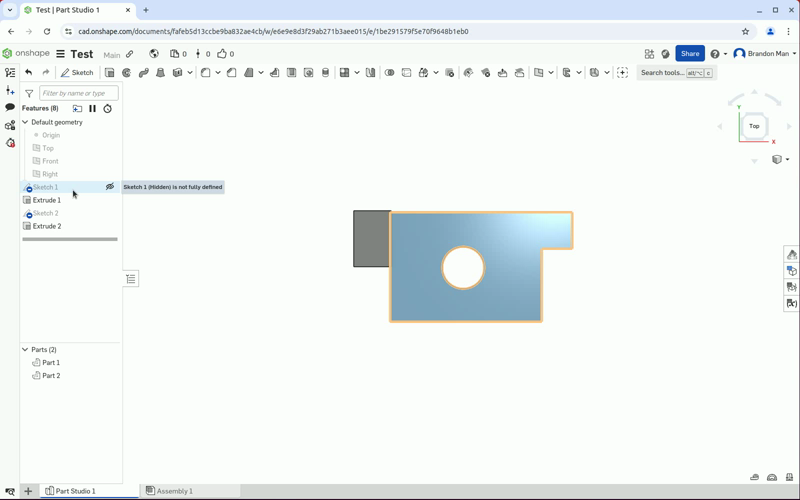
click(73, 189)
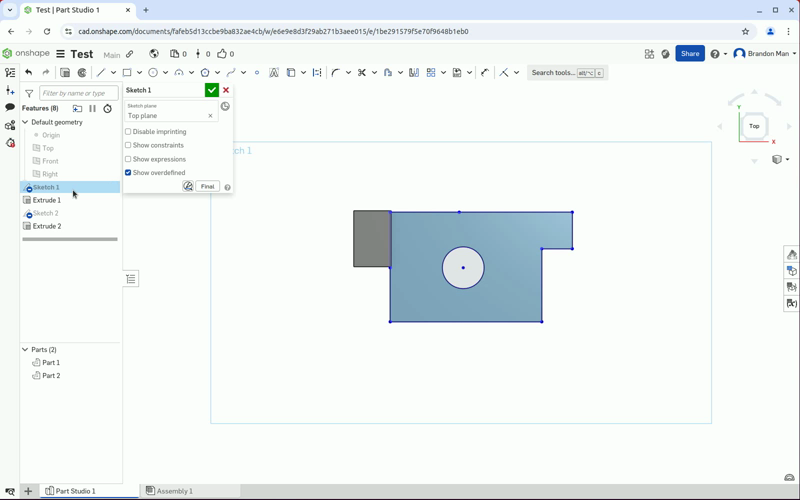
mouse_move(229, 92)
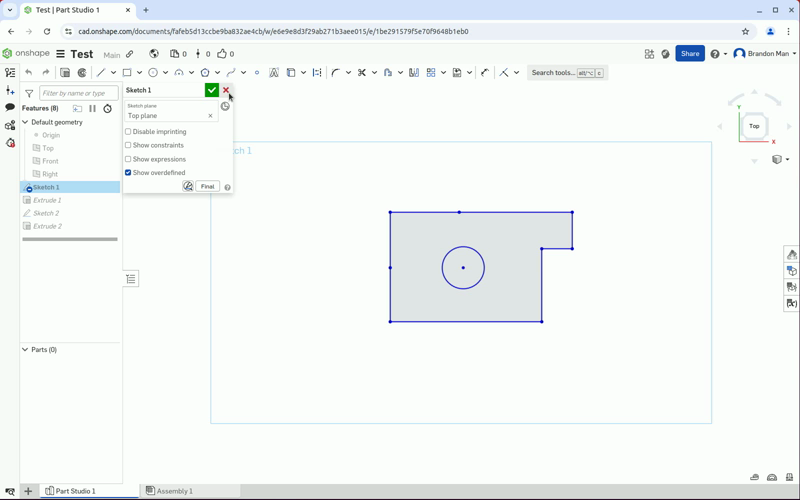
click(229, 92)
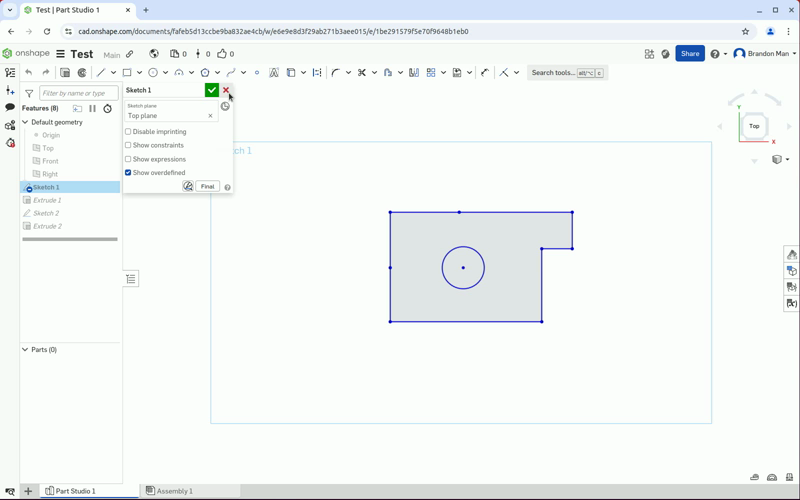
key(shift+s)
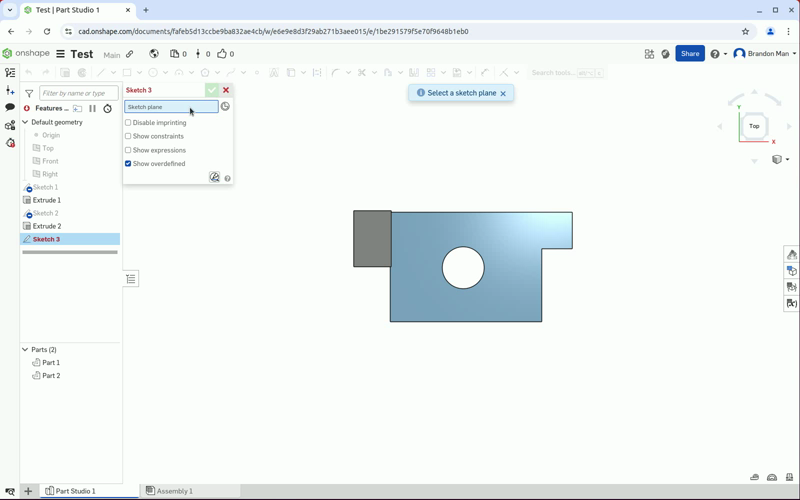
mouse_move(73, 150)
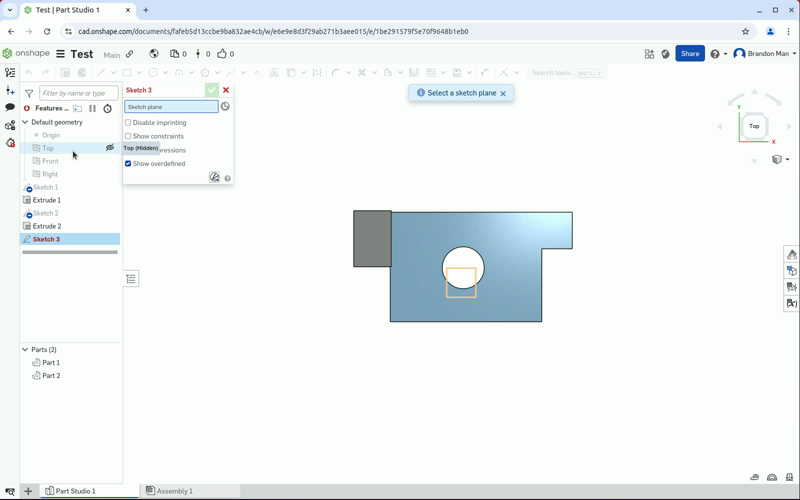
click(73, 150)
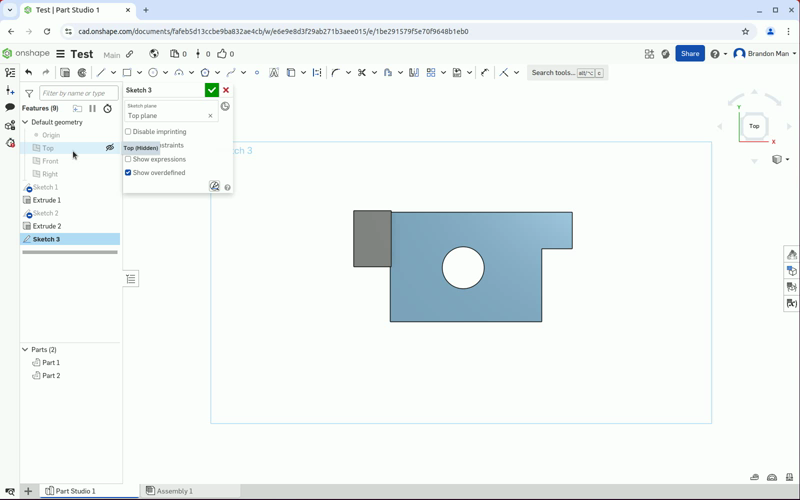
mouse_move(73, 352)
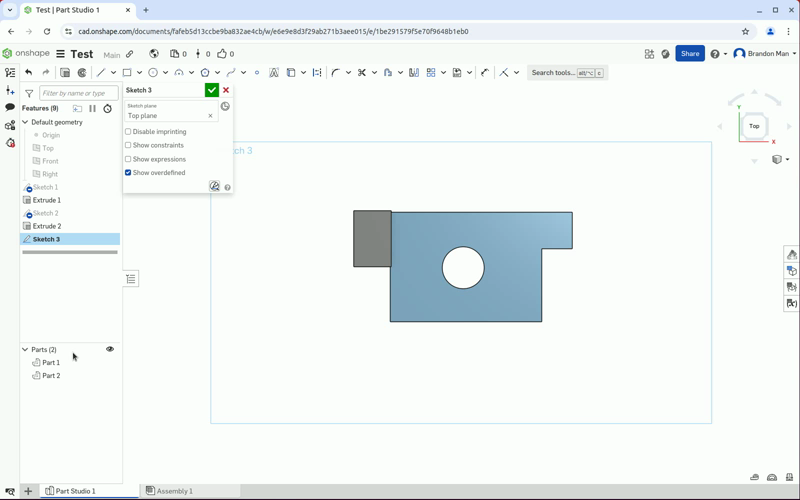
key(y)
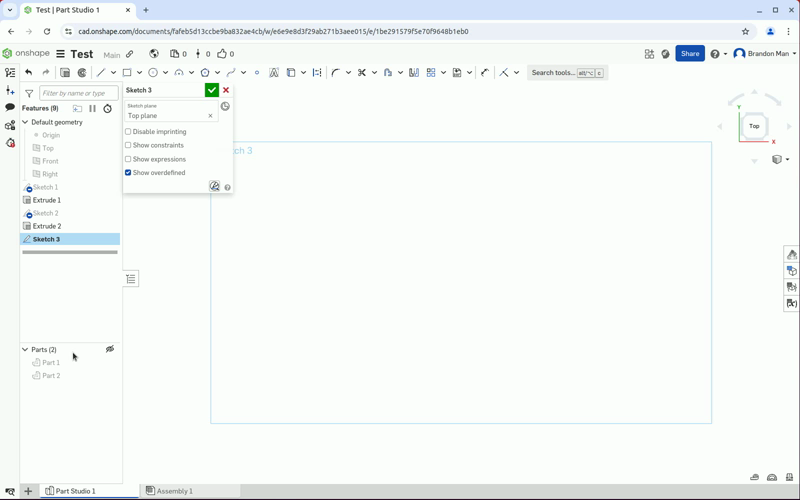
key(l)
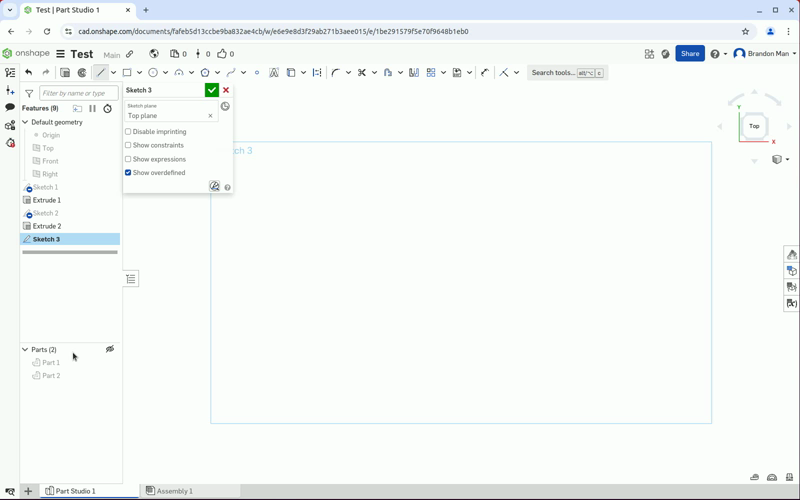
key_down(shift)
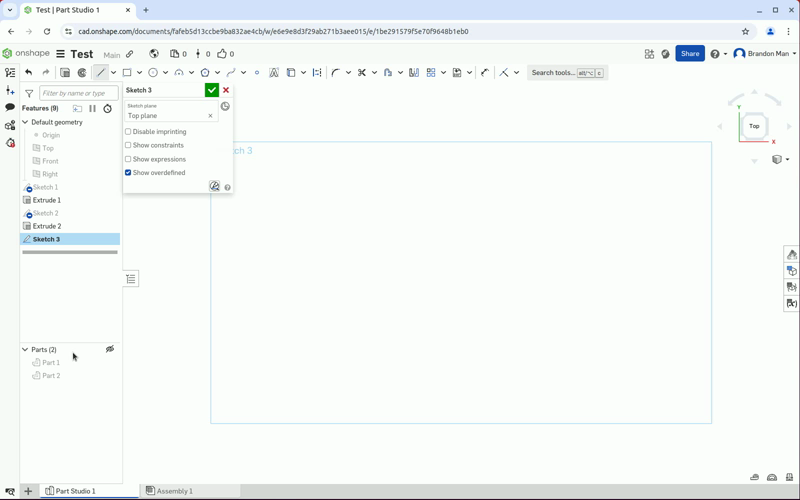
mouse_move(353, 321)
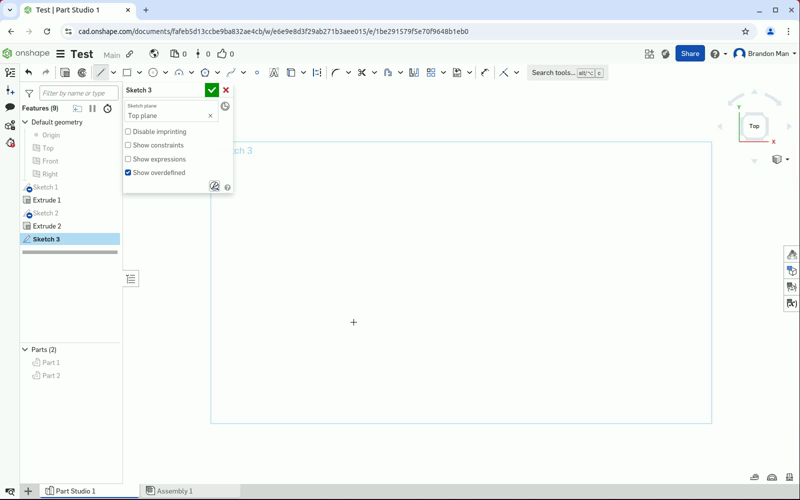
click(353, 321)
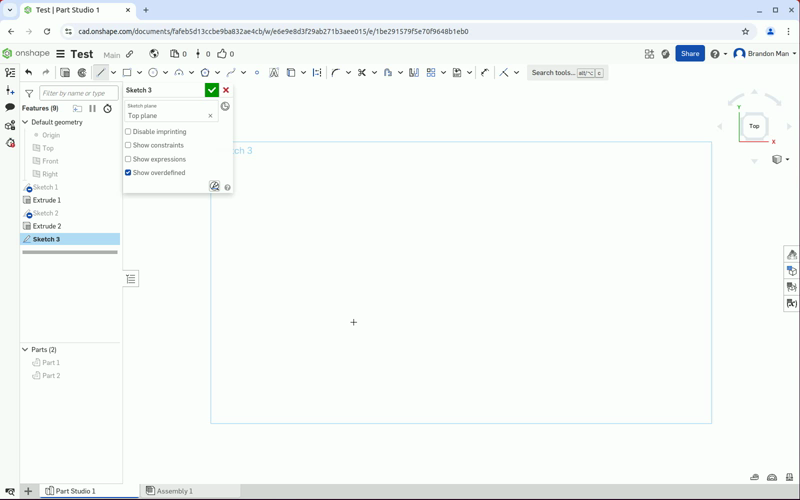
key_up(shift)
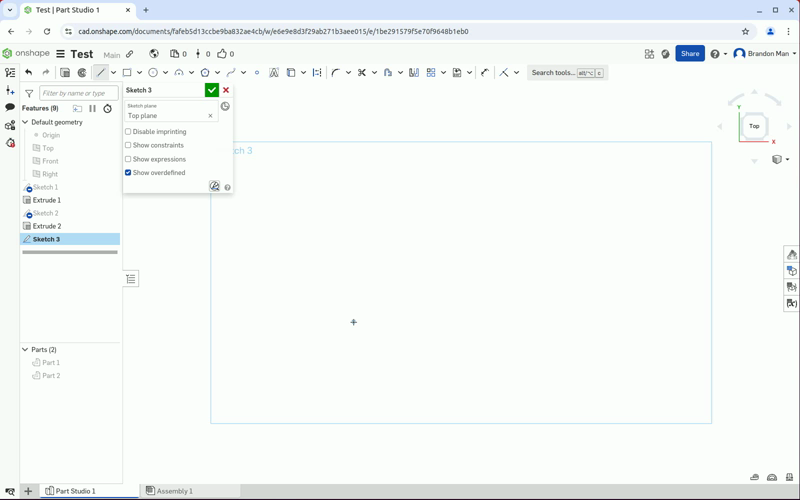
key_down(shift)
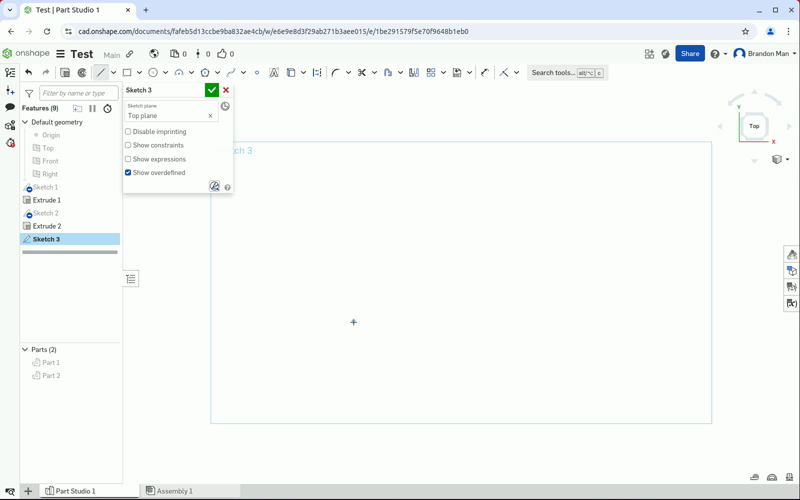
mouse_move(383, 321)
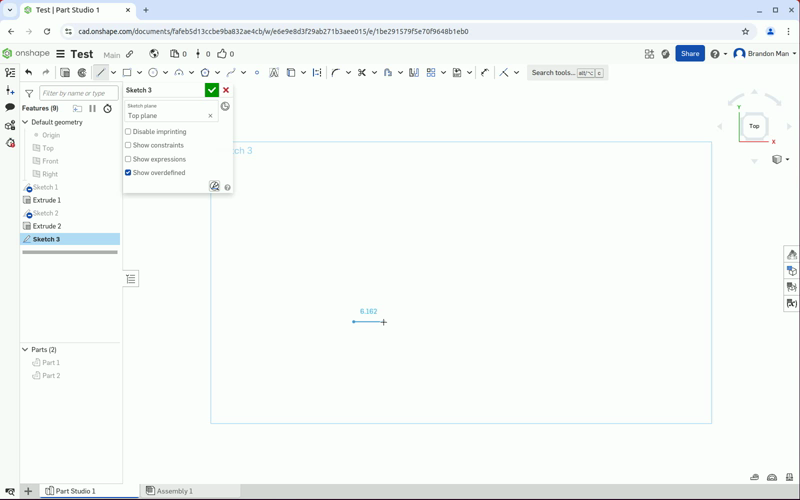
mouse_move(391, 321)
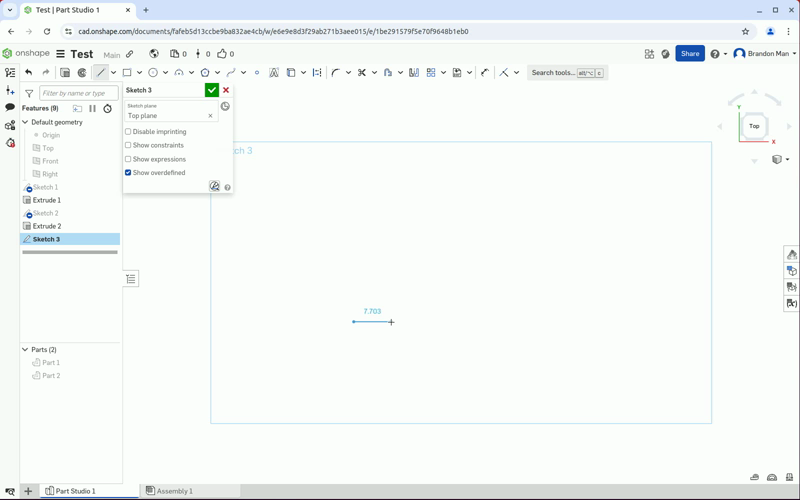
click(391, 321)
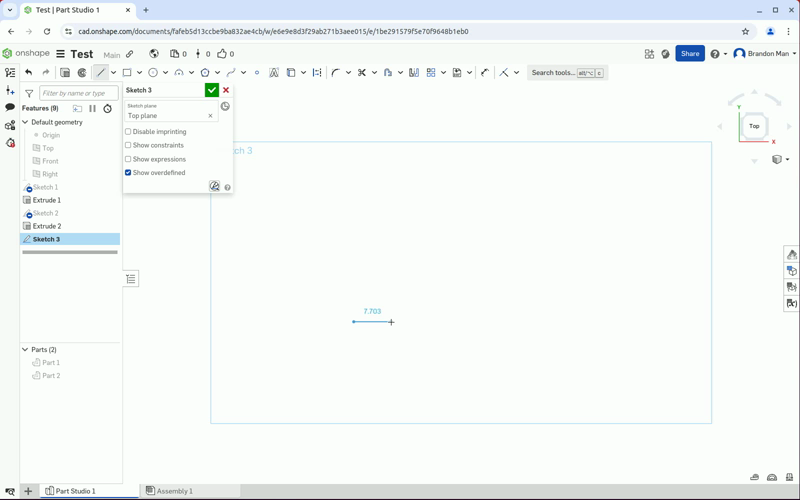
key_up(shift)
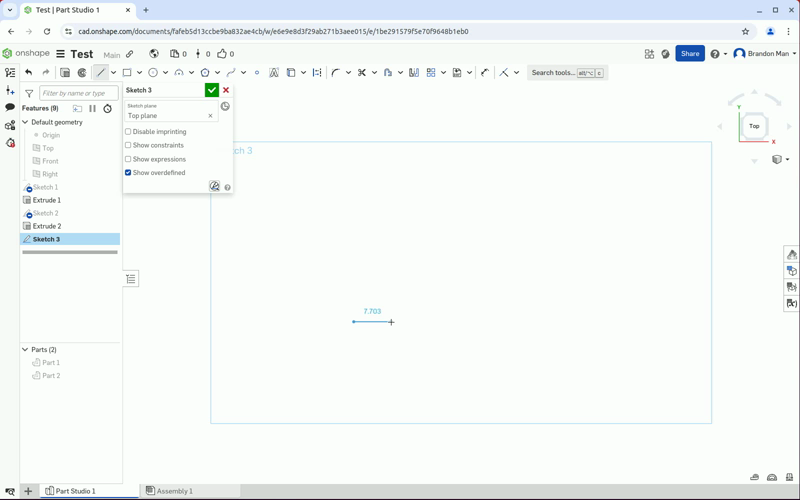
key_down(shift)
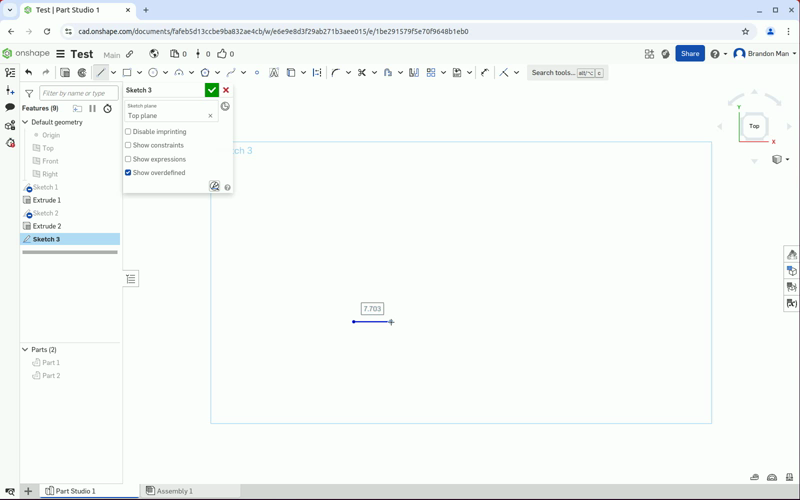
mouse_move(421, 321)
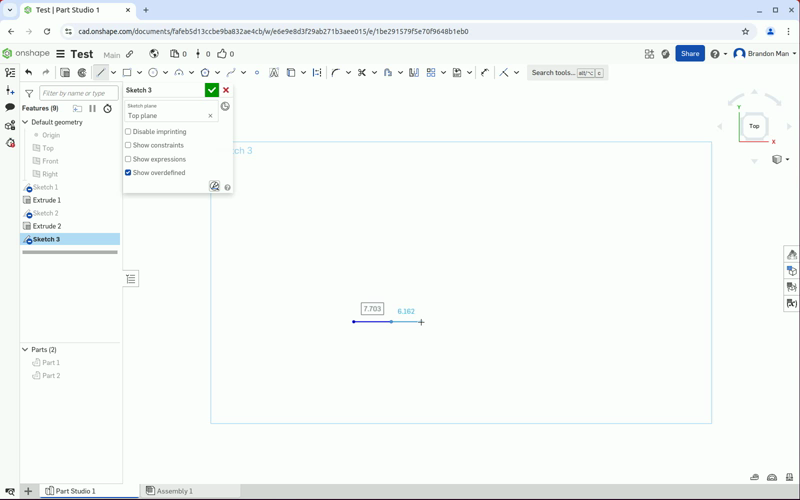
mouse_move(391, 265)
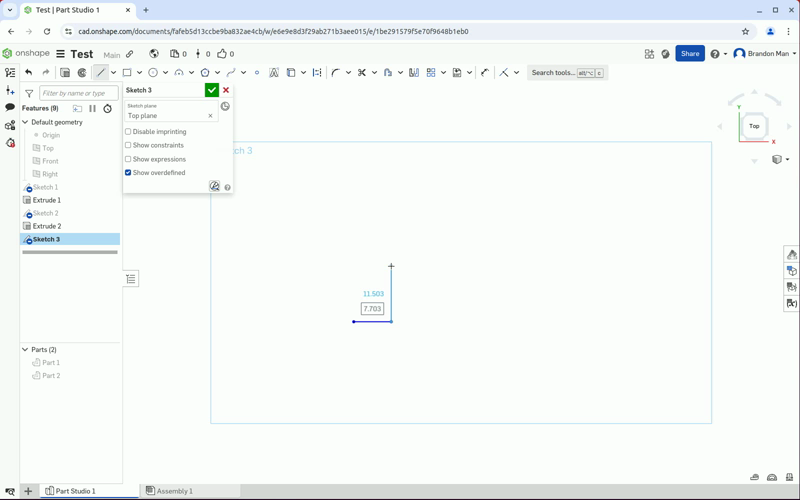
click(391, 265)
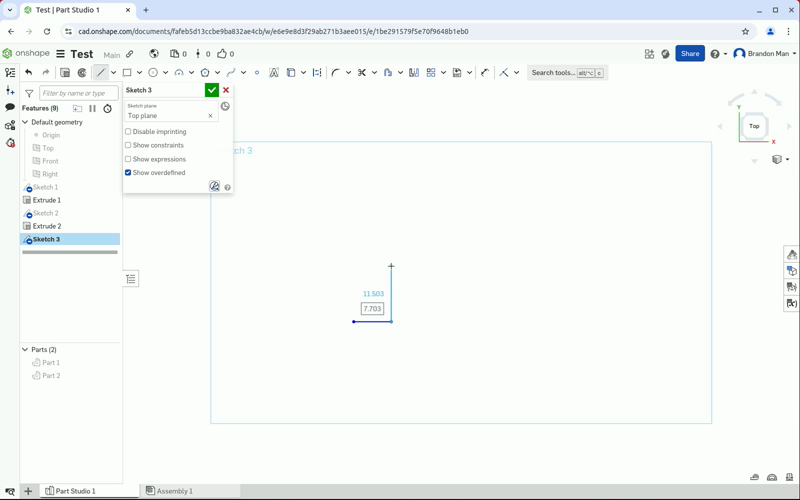
key_up(shift)
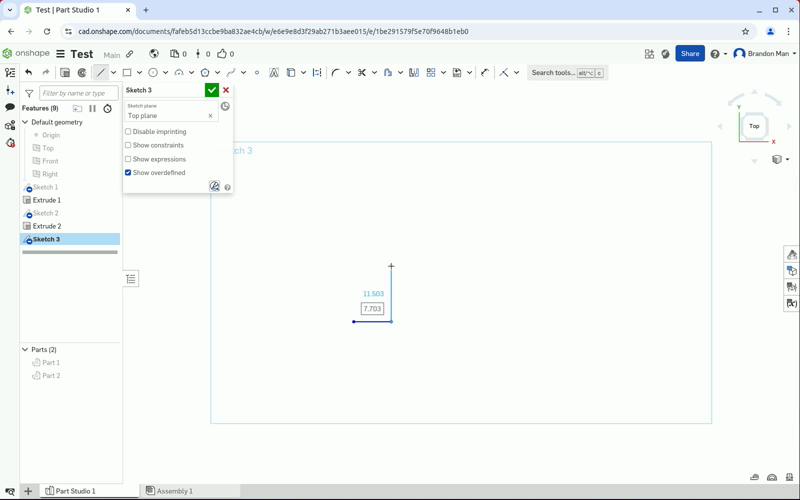
key_down(shift)
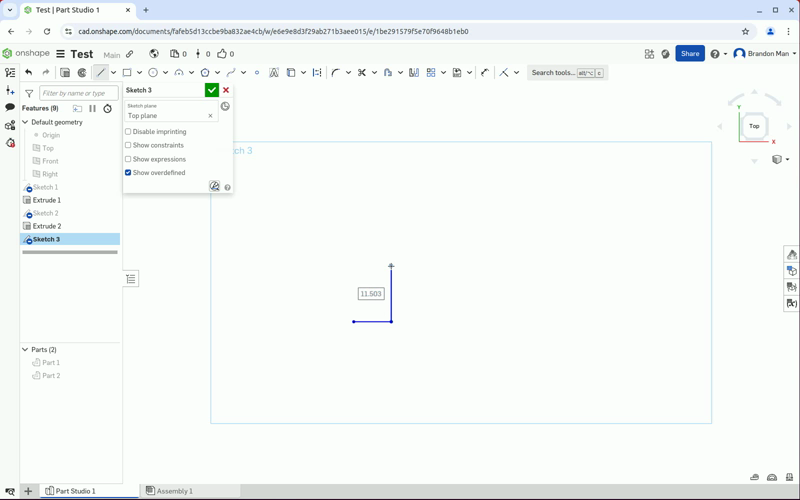
mouse_move(421, 265)
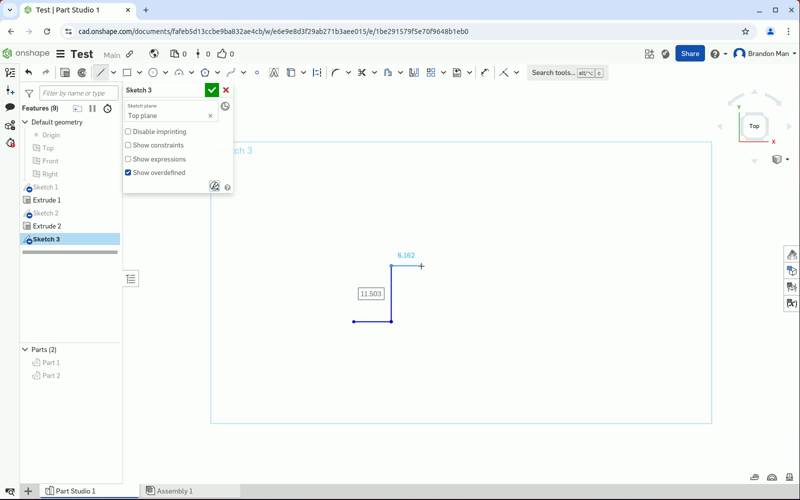
mouse_move(353, 265)
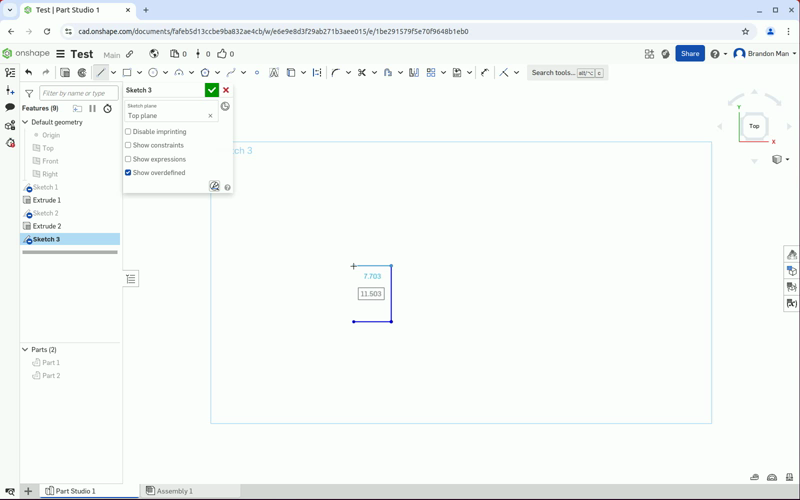
click(353, 265)
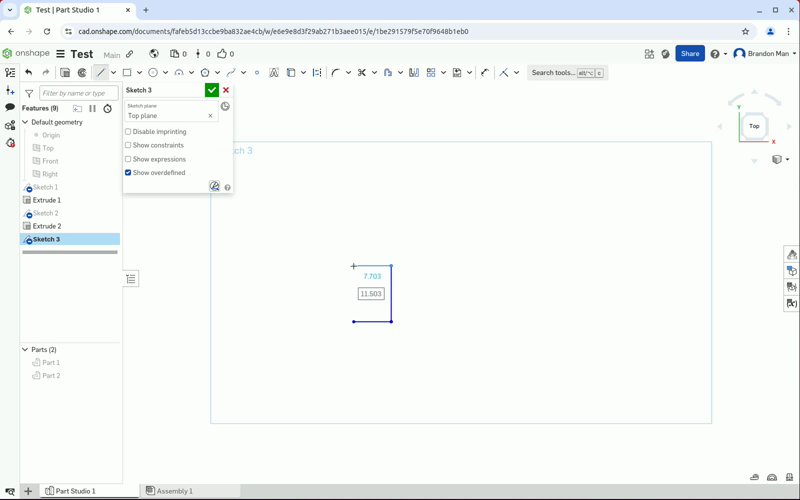
key_up(shift)
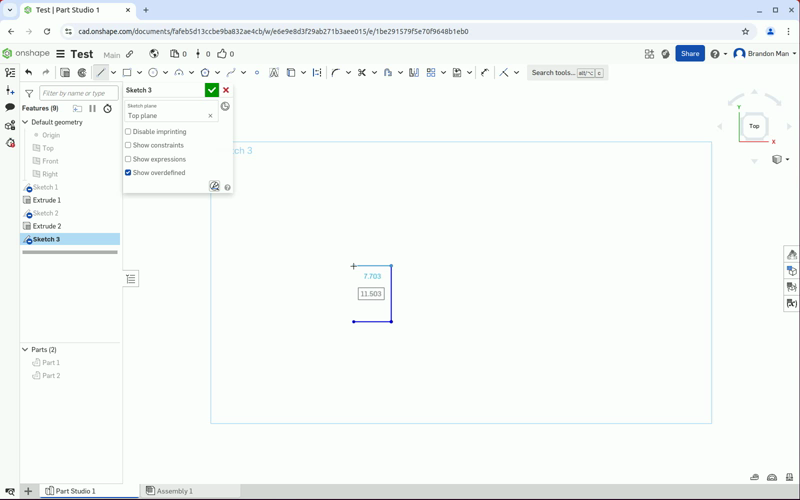
mouse_move(383, 265)
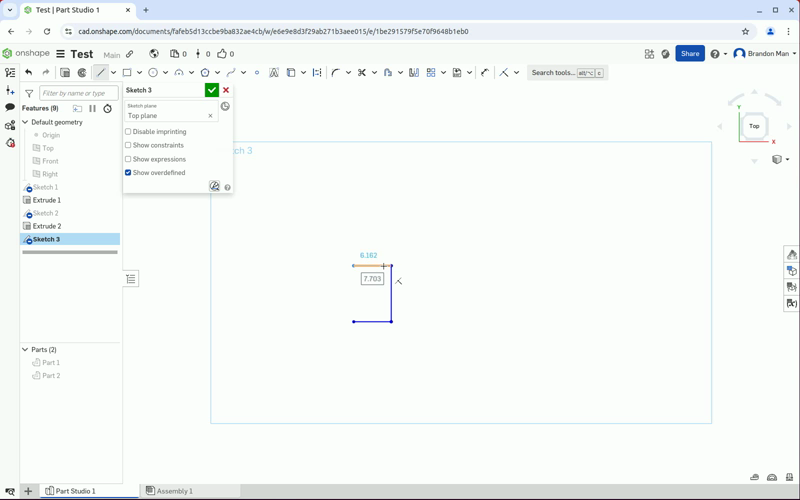
key_down(shift)
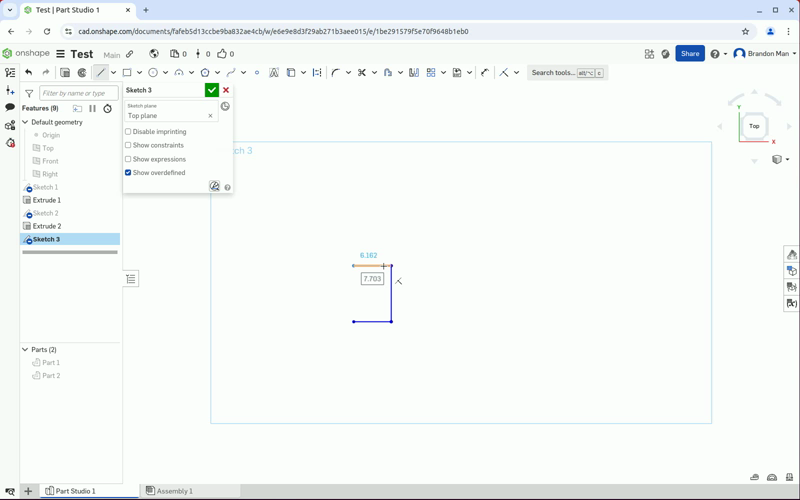
mouse_move(353, 321)
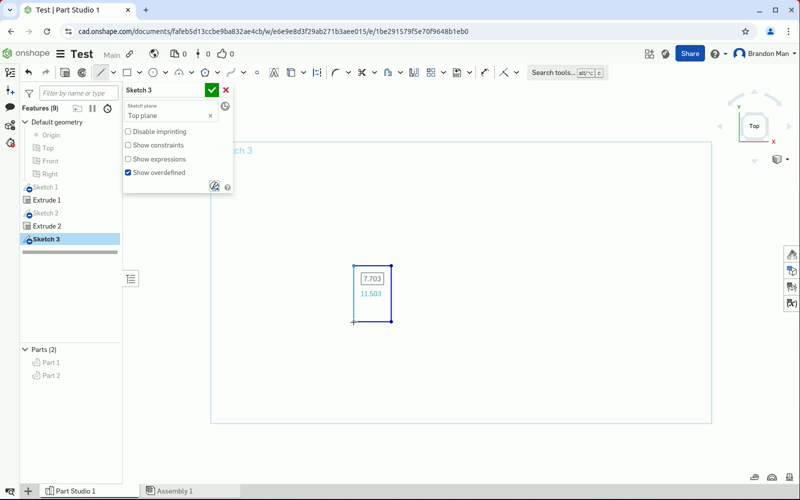
key_up(shift)
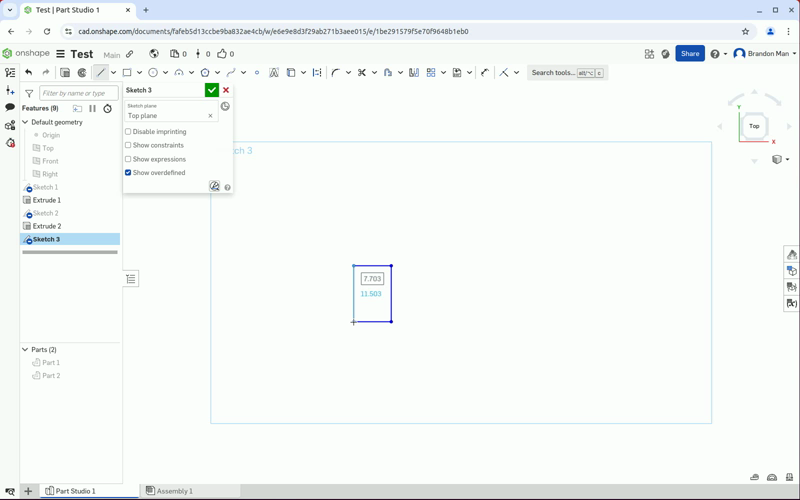
click(353, 321)
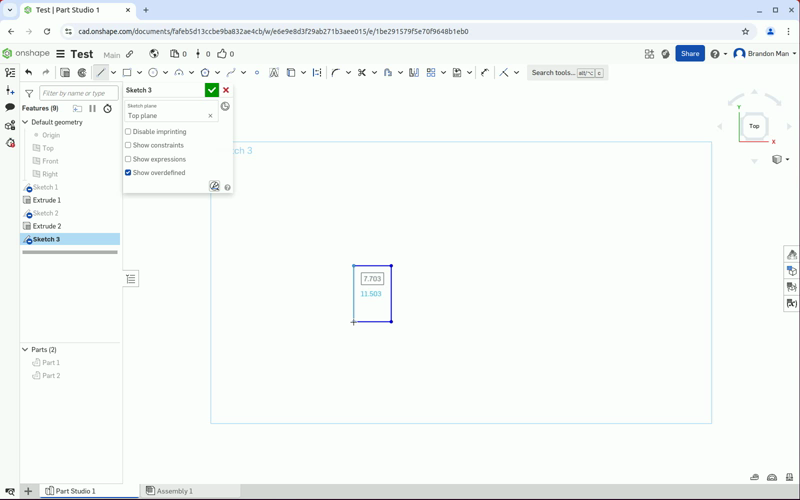
key(esc)
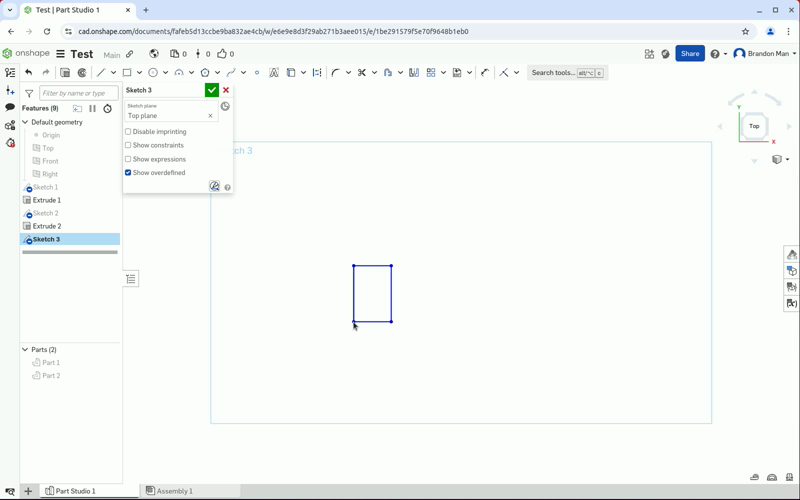
mouse_move(381, 274)
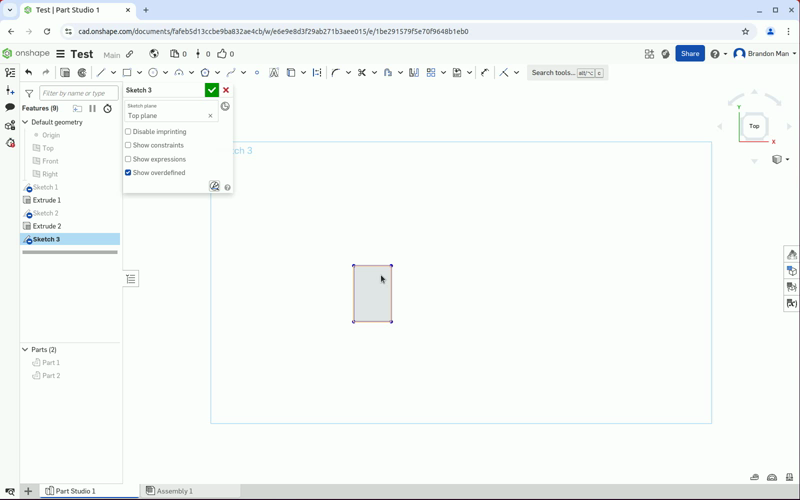
click(381, 274)
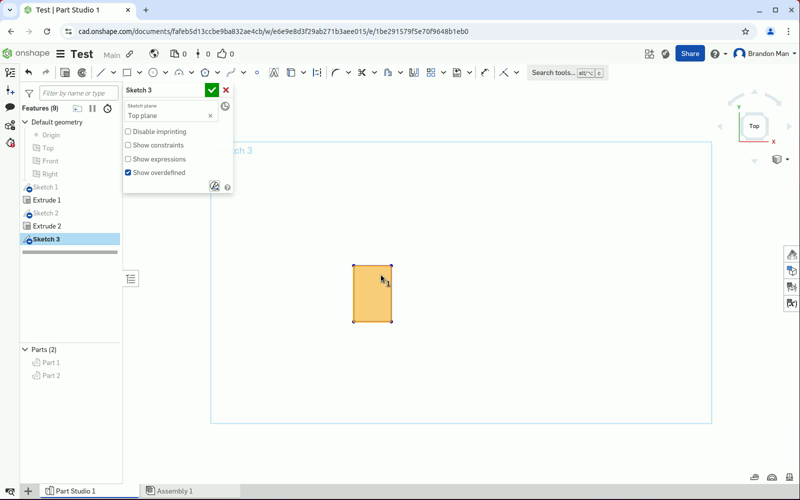
mouse_move(73, 352)
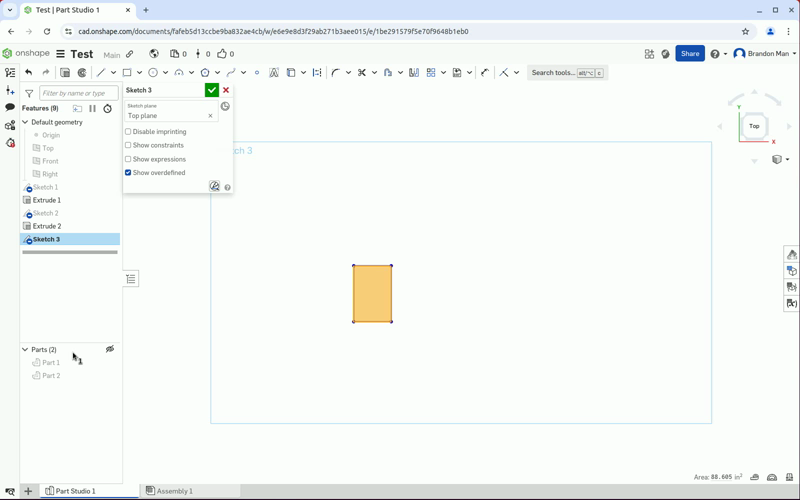
key(shift+y)
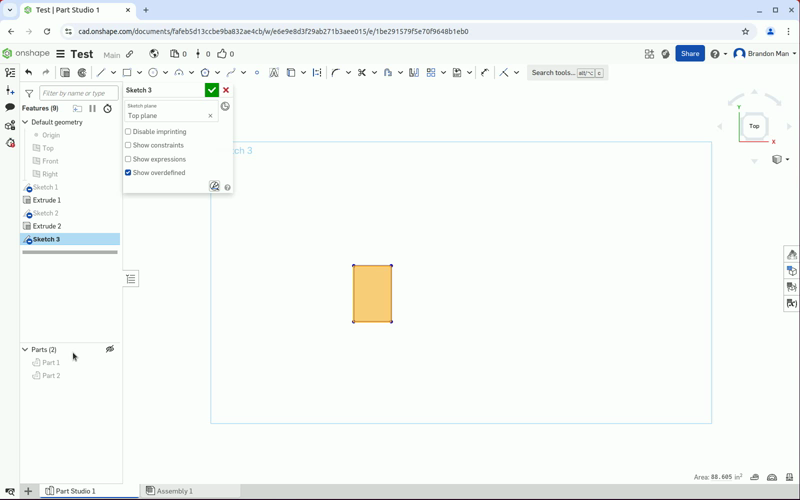
key(shift+e)
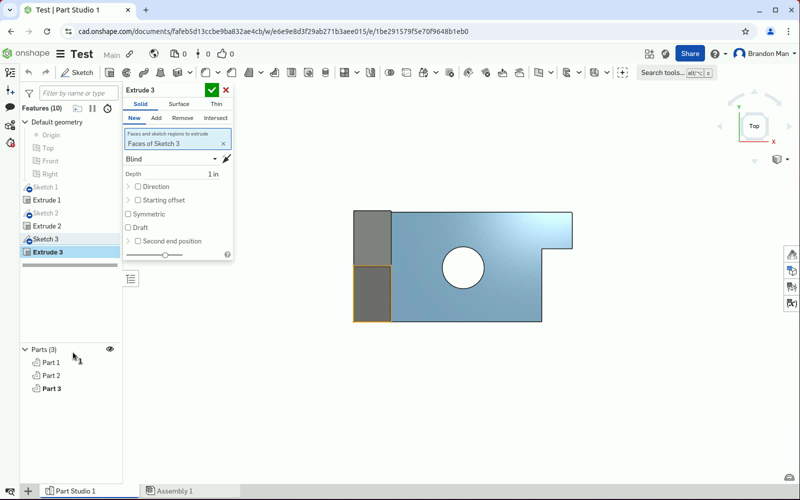
mouse_move(143, 106)
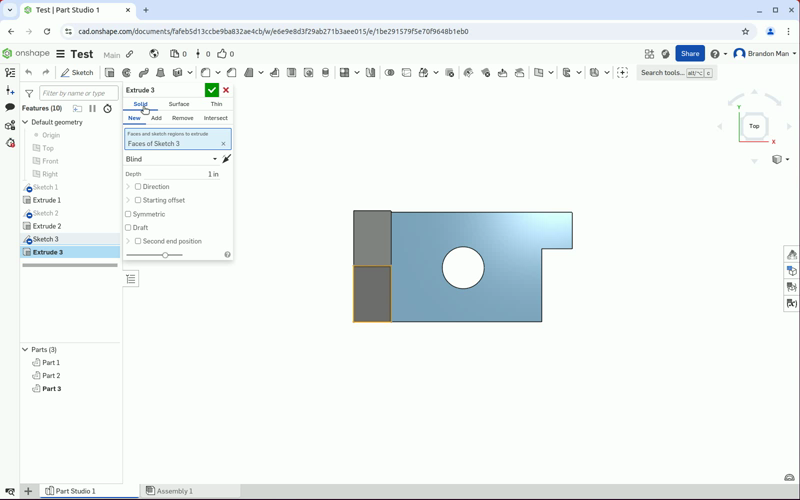
click(143, 106)
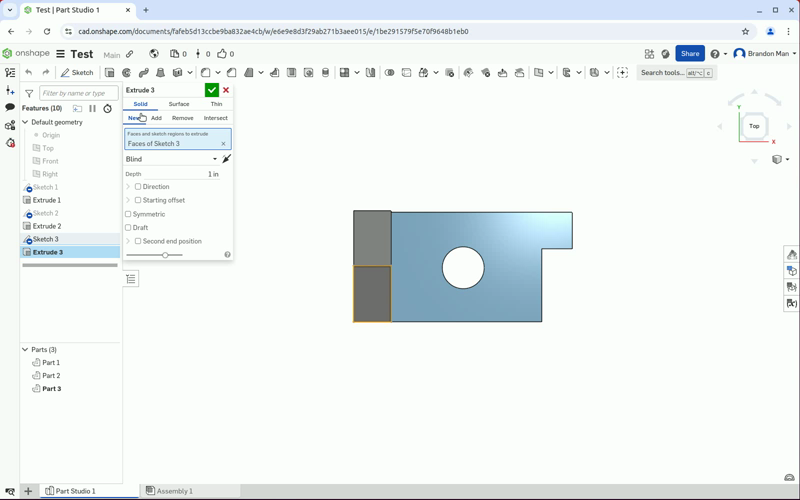
mouse_move(137, 120)
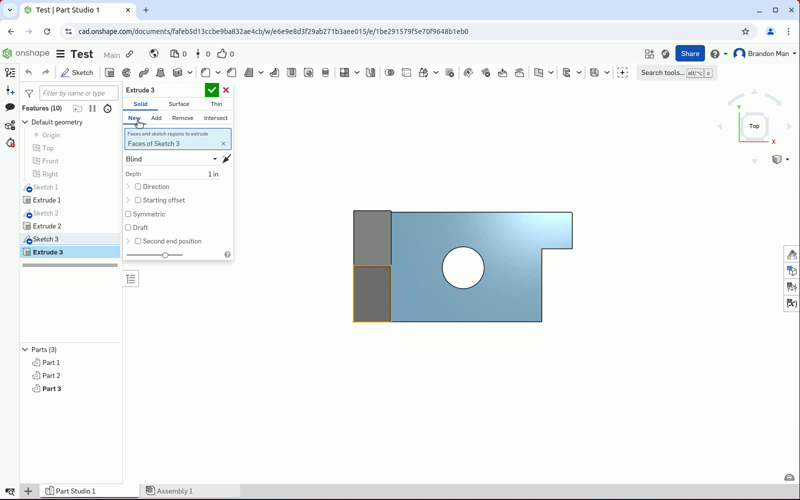
click(137, 120)
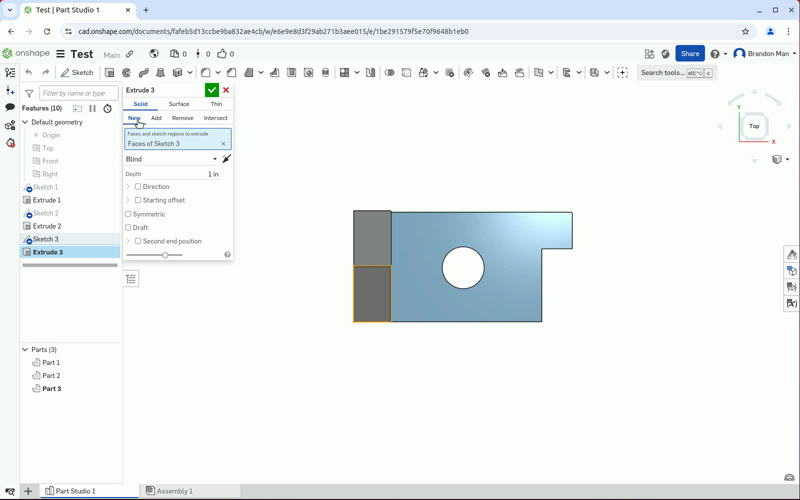
key(tab, 4)
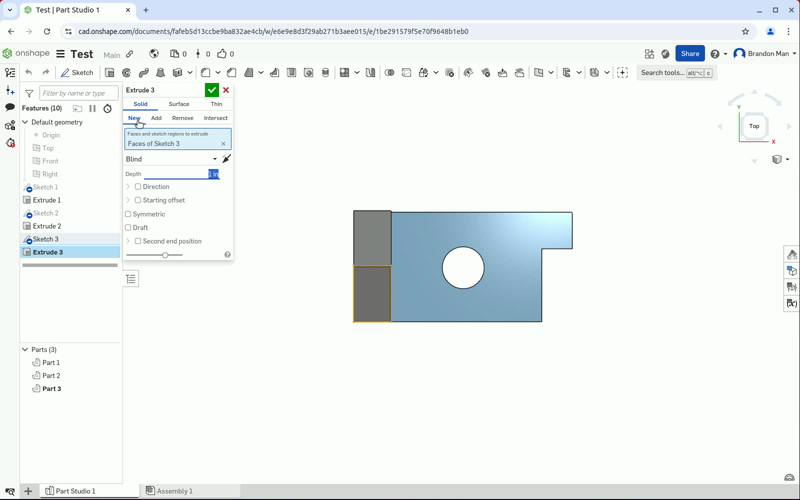
text(9.869)
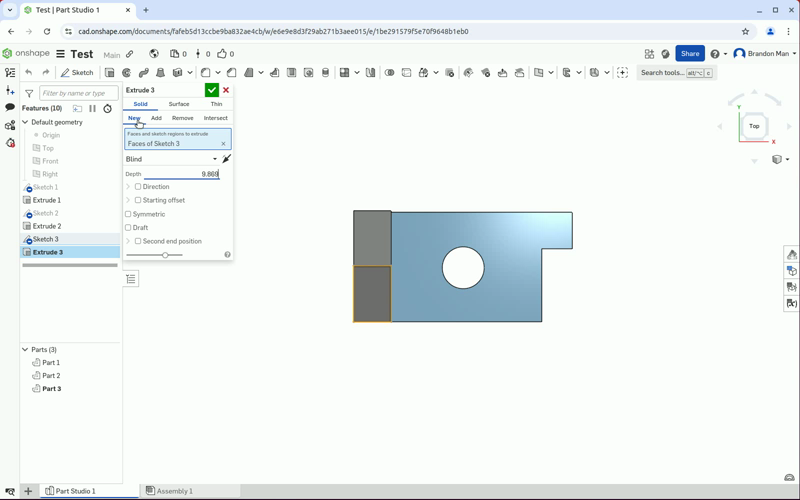
key(enter)
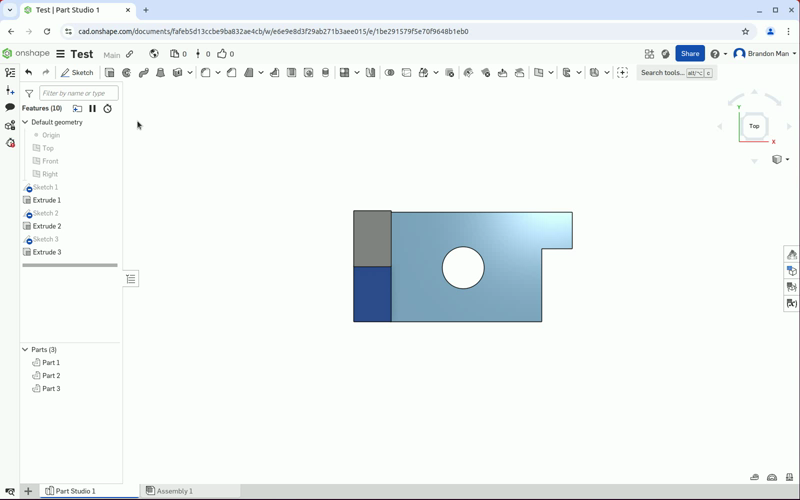
key(shift+h)
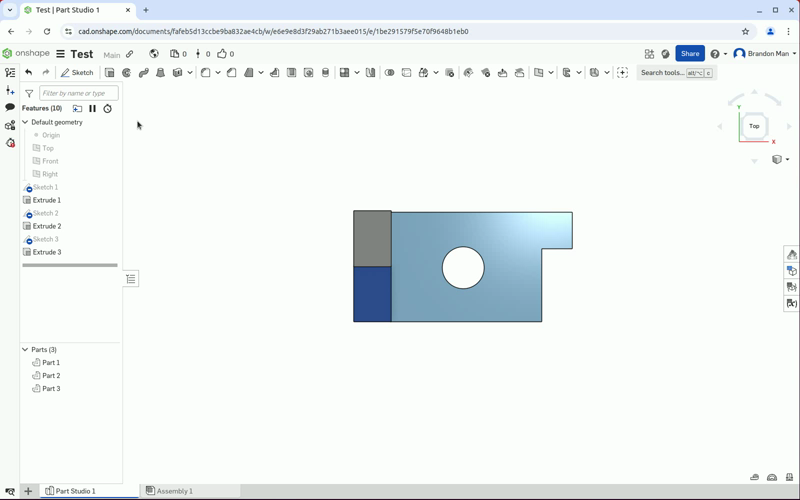
key(shift+h)
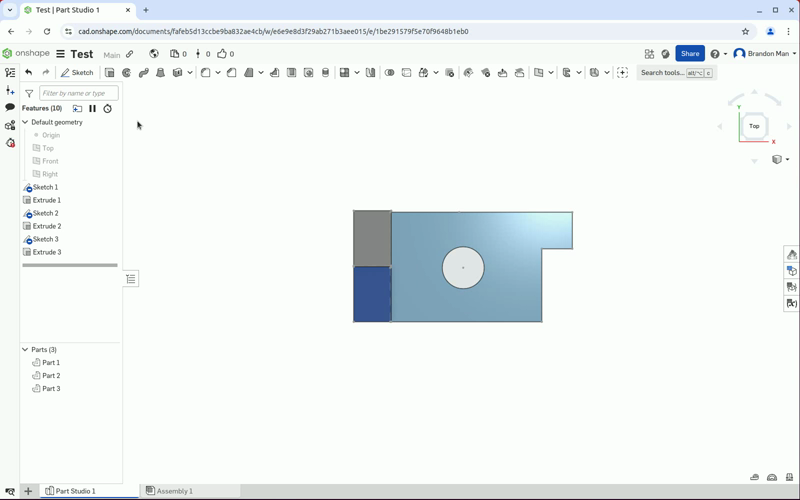
key(shift+7)
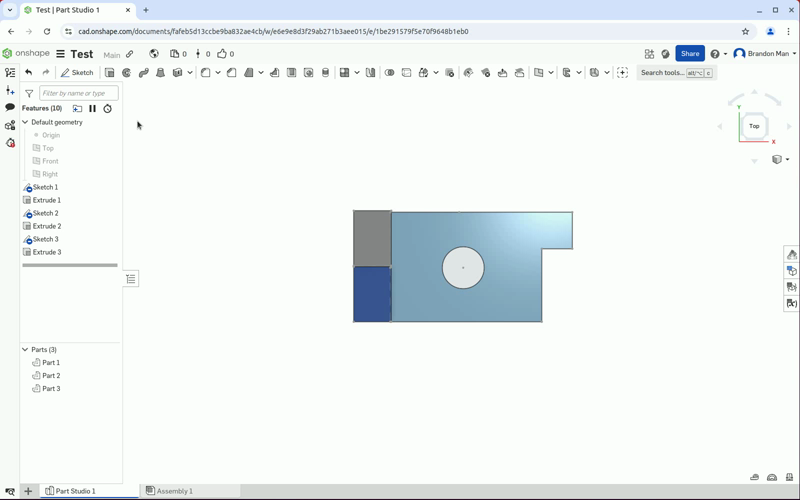
key(up, 3)
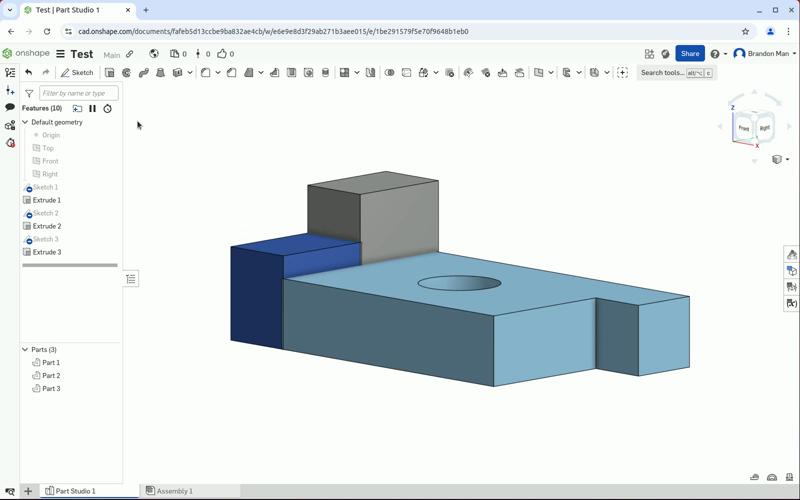
key(left, 3)
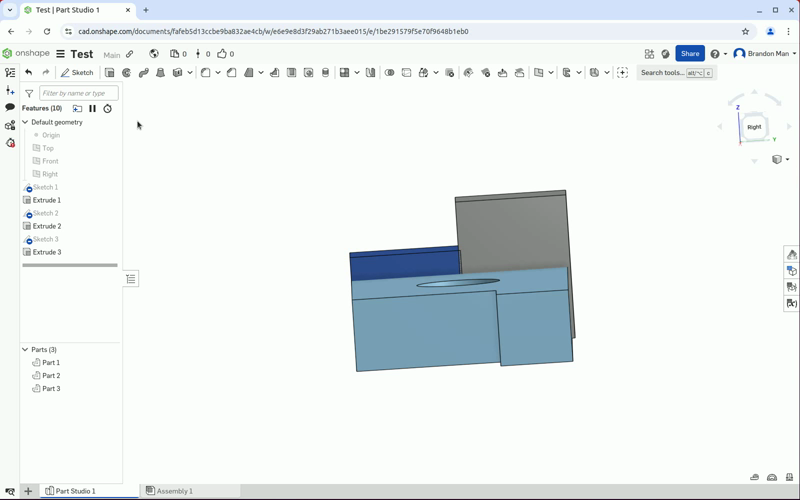
key(right, 3)
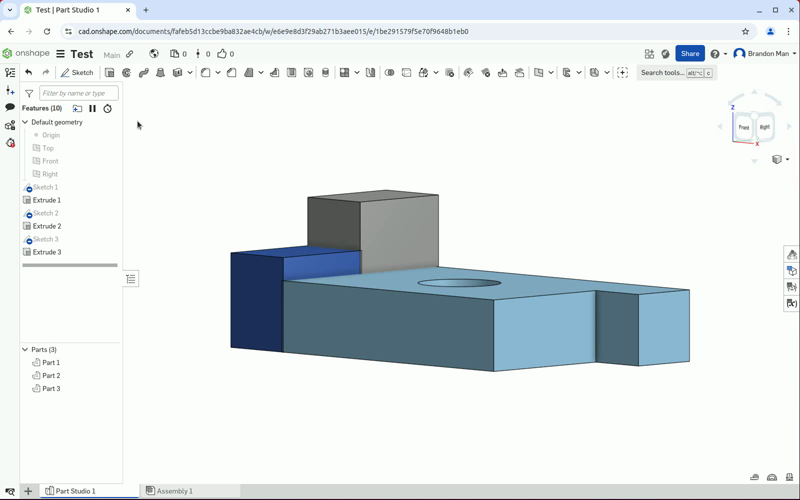
key(down, 3)
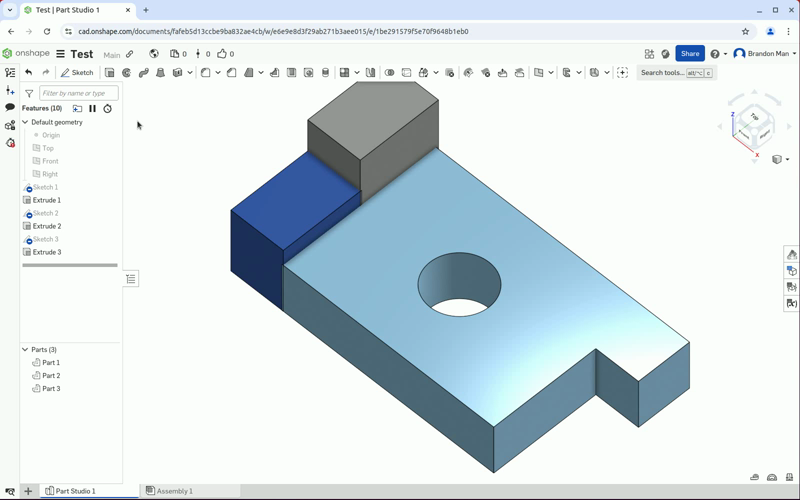
mouse_move(73, 189)
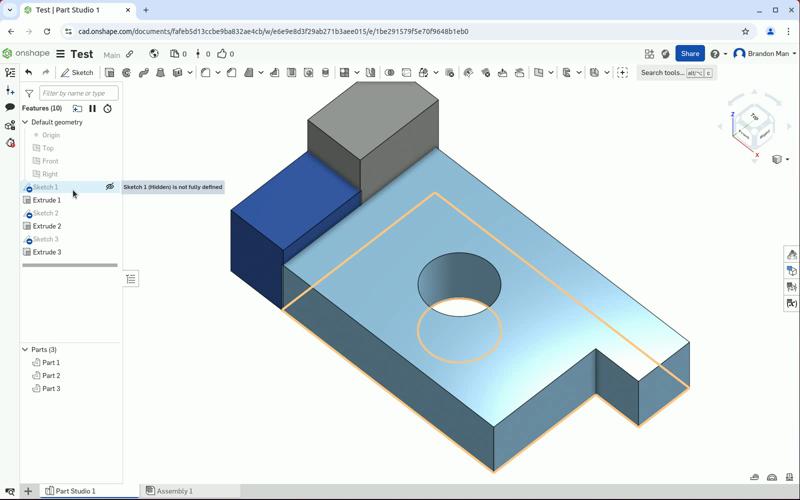
click(73, 189)